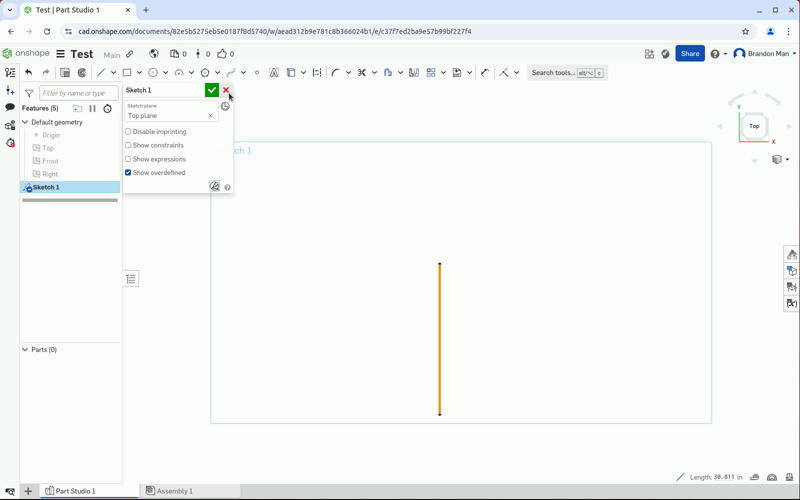
key(shift+h)
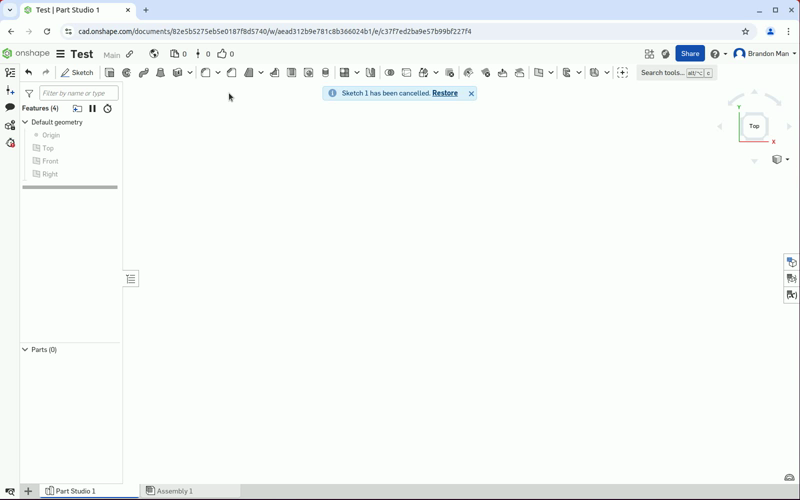
mouse_move(73, 352)
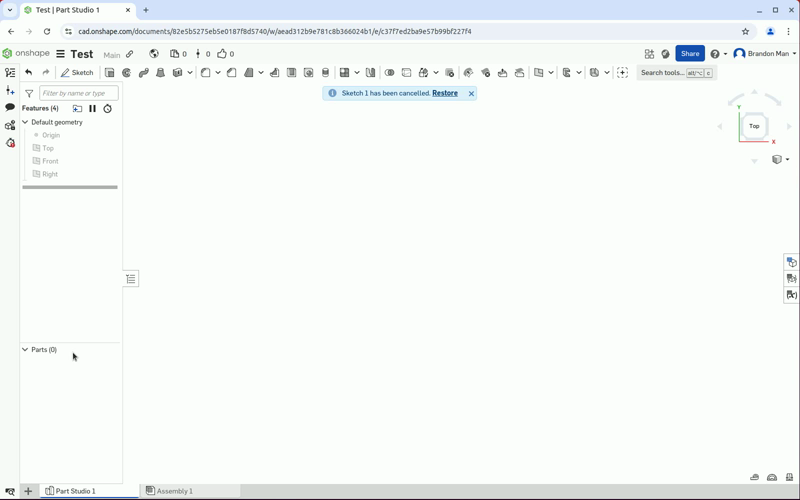
key(y)
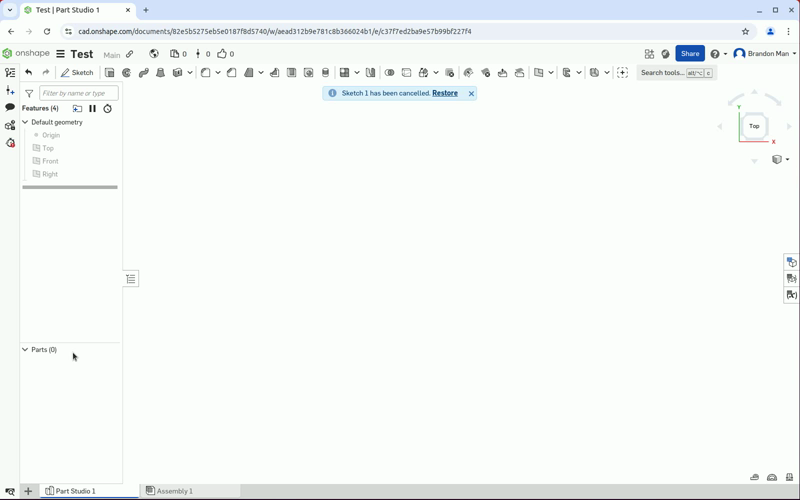
key(shift+p)
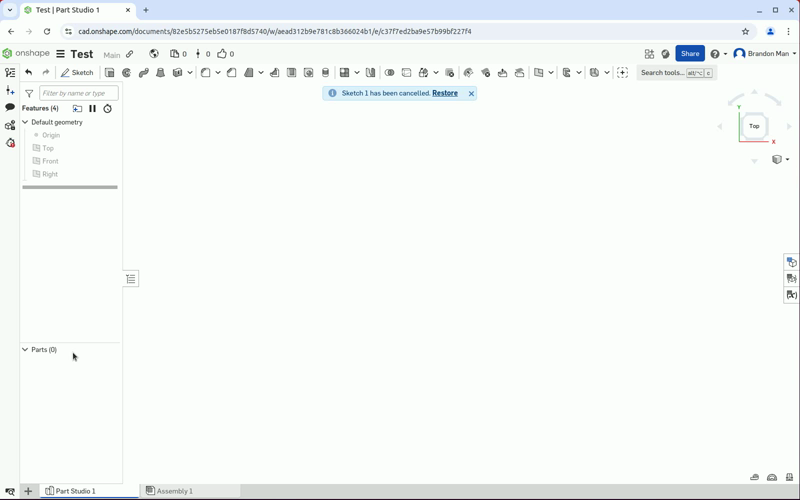
key(space)
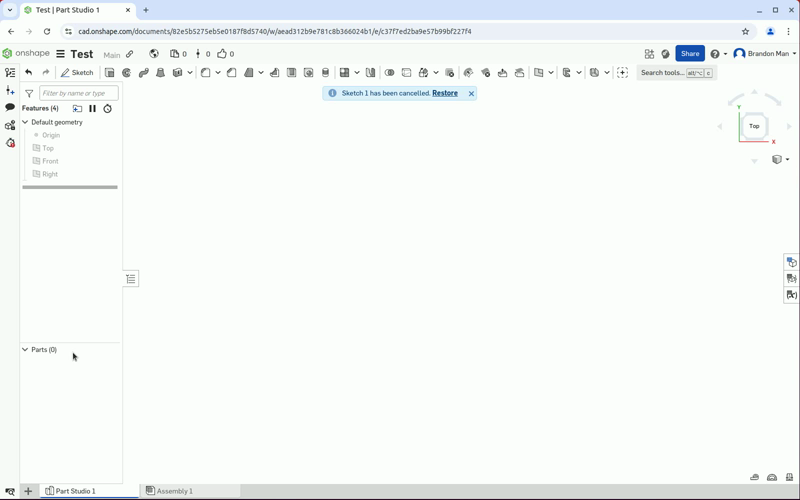
key_down(shift)
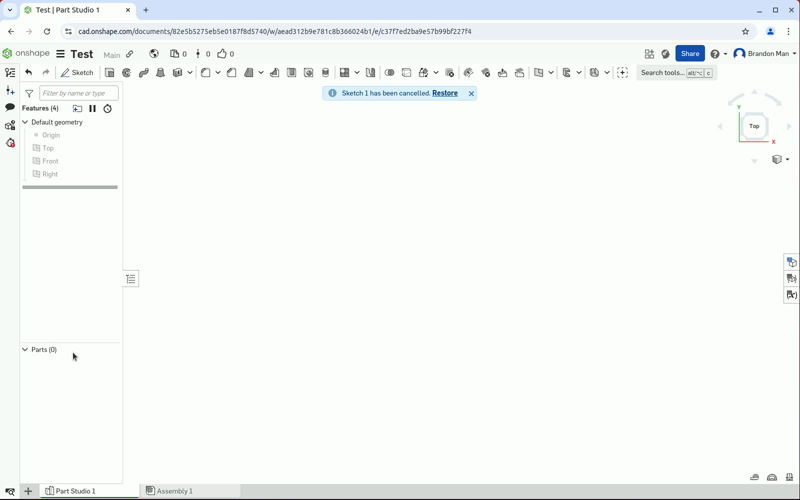
key(up)
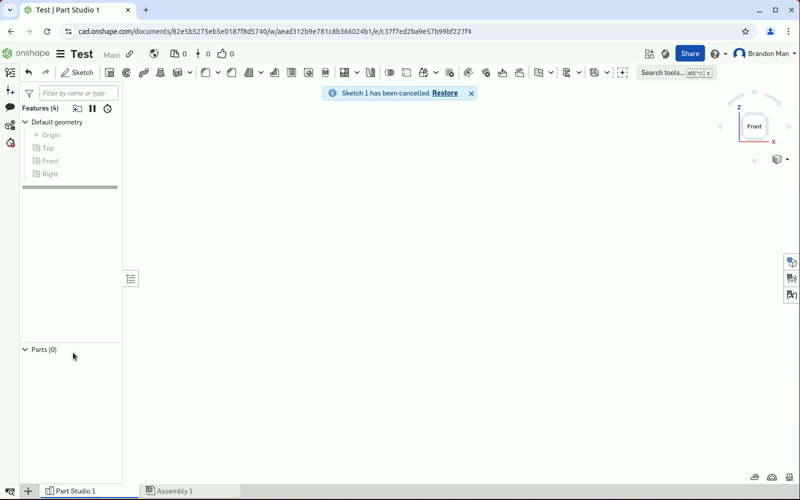
key_up(shift)
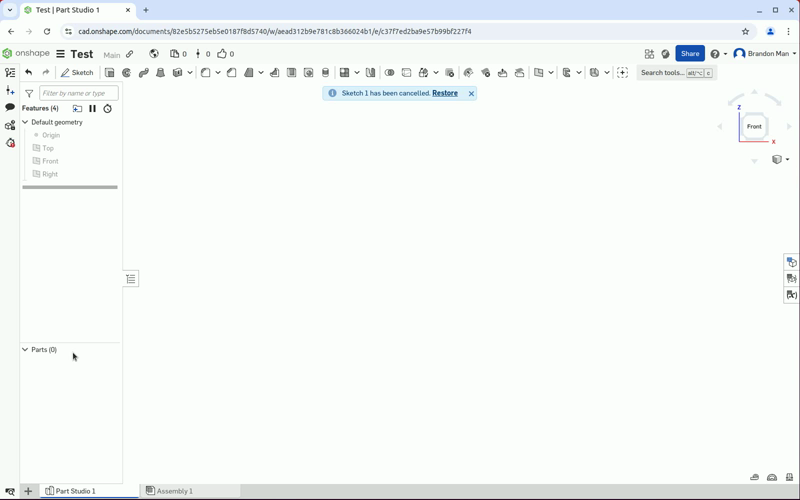
mouse_move(73, 352)
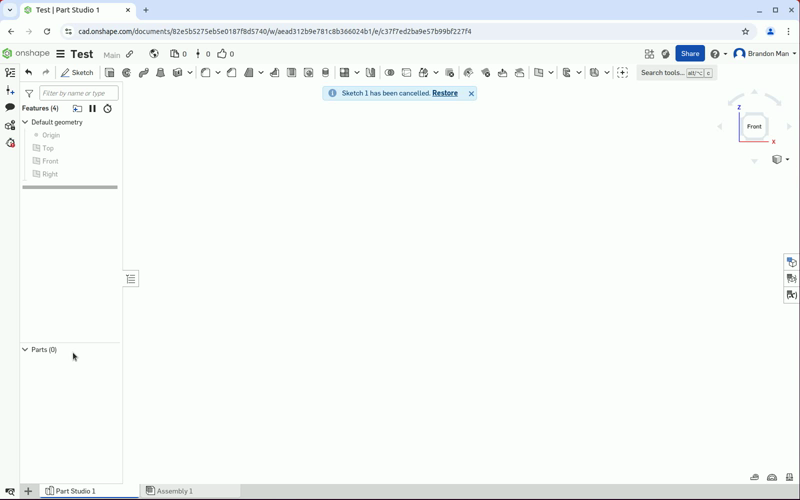
key(shift+y)
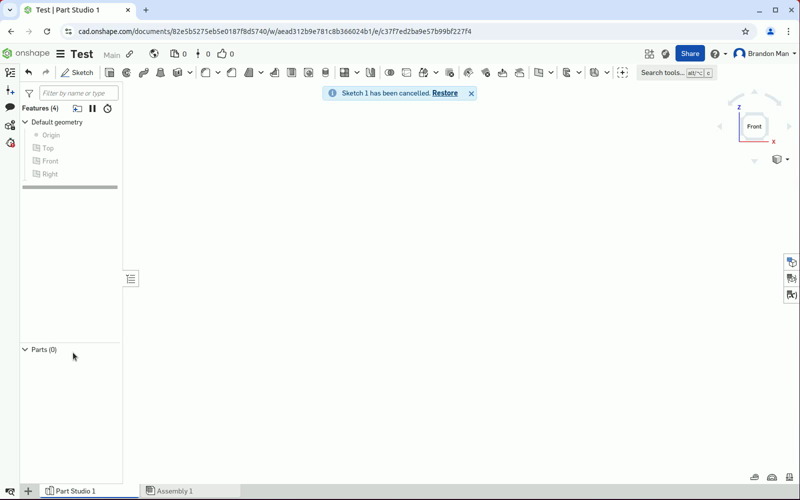
key(shift+s)
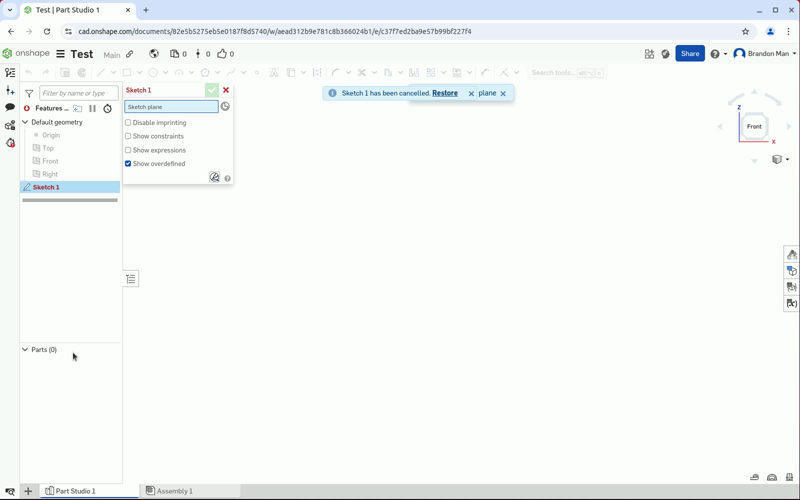
mouse_move(73, 163)
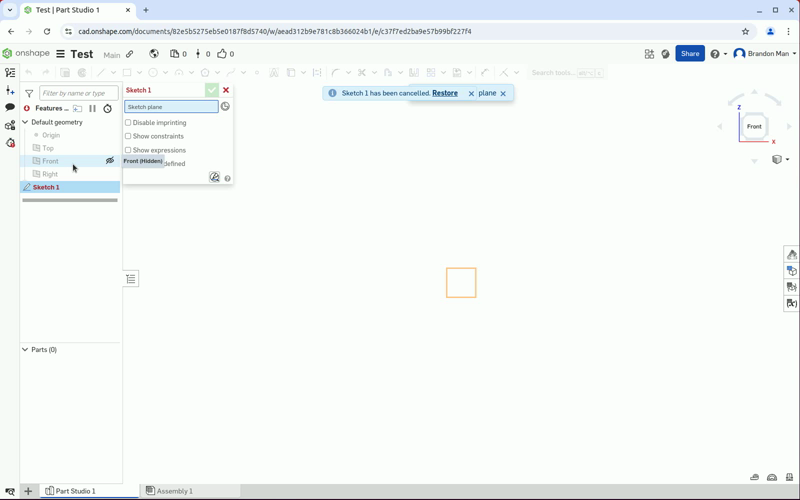
click(73, 163)
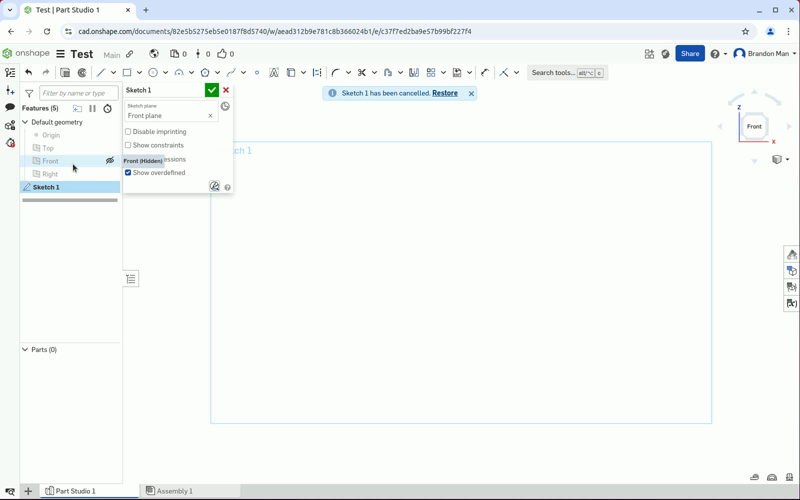
mouse_move(73, 352)
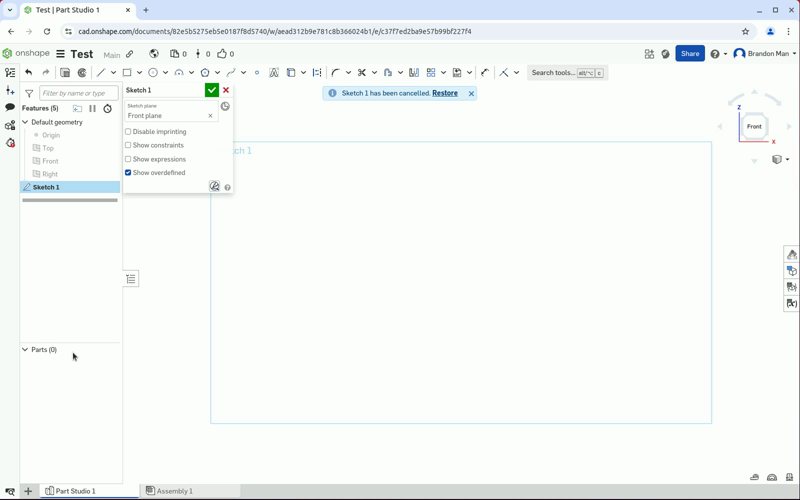
key(y)
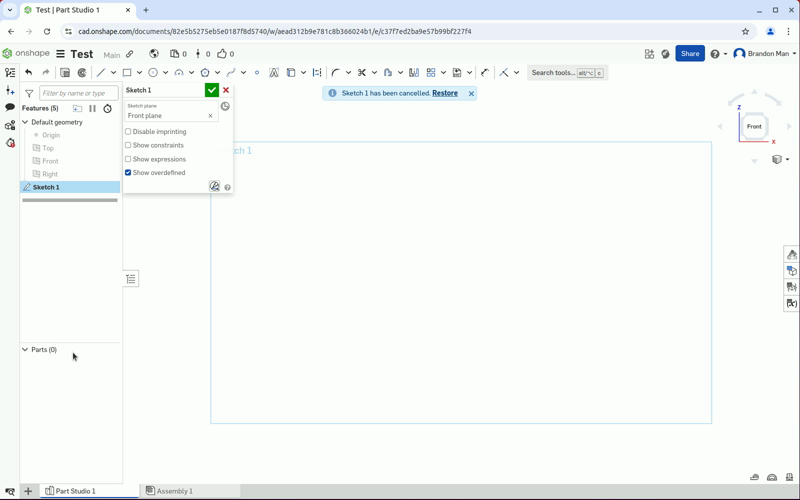
key(l)
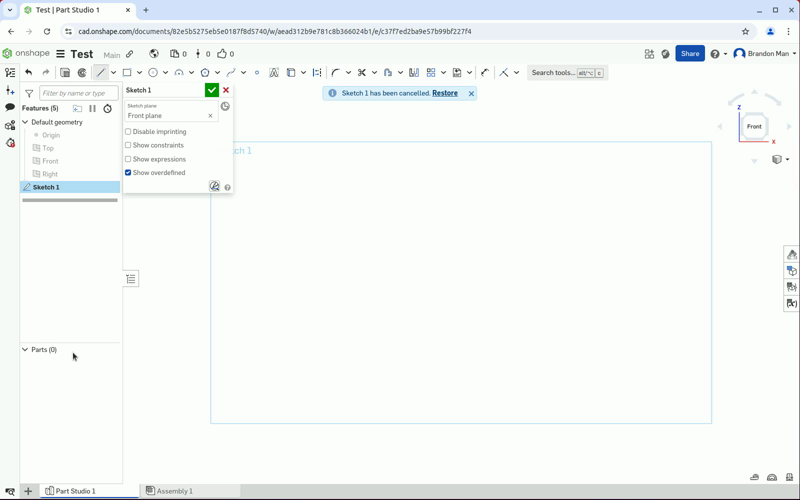
key_down(shift)
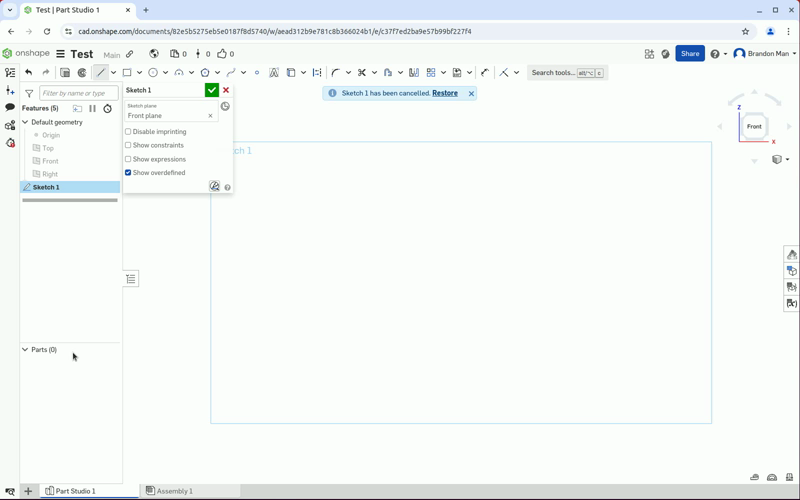
mouse_move(460, 282)
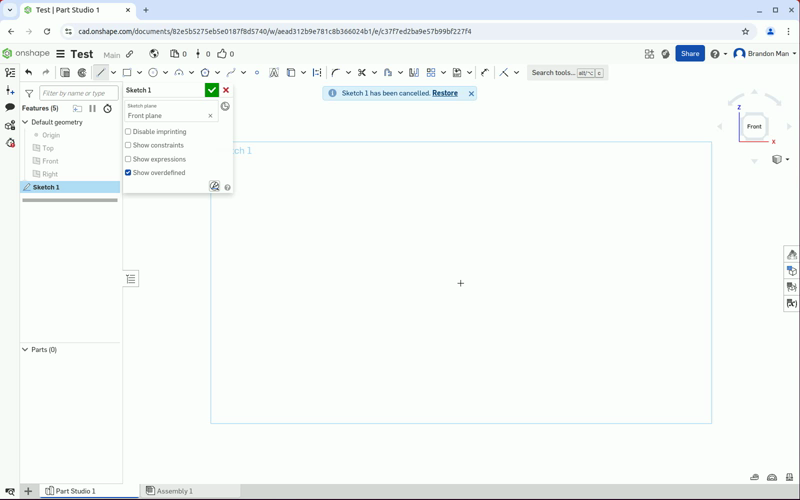
click(460, 282)
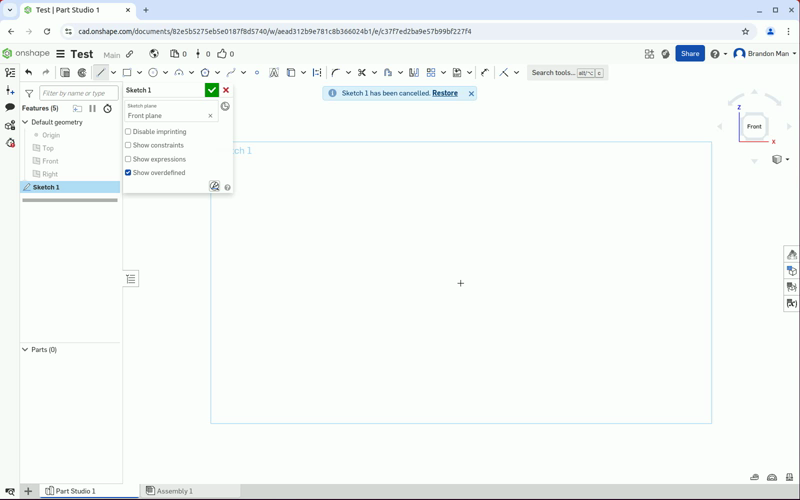
key_up(shift)
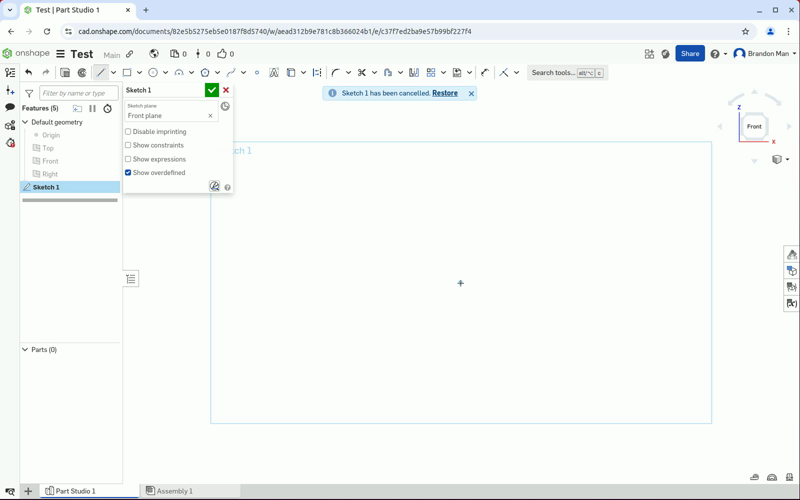
key_down(shift)
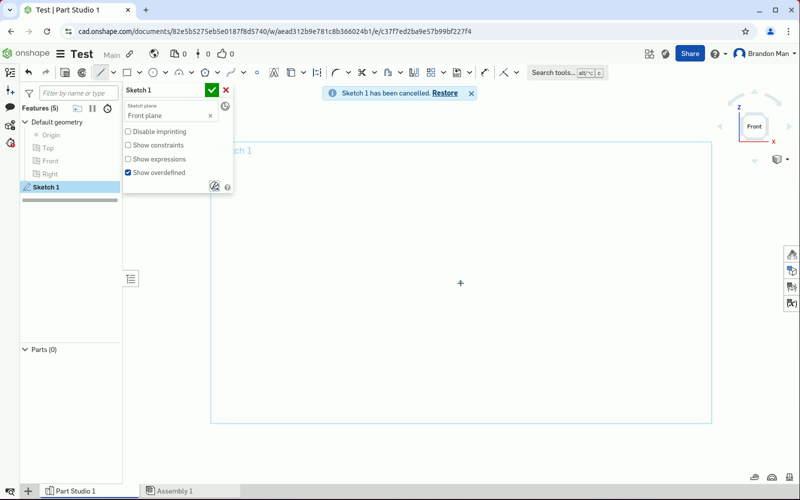
mouse_move(549, 282)
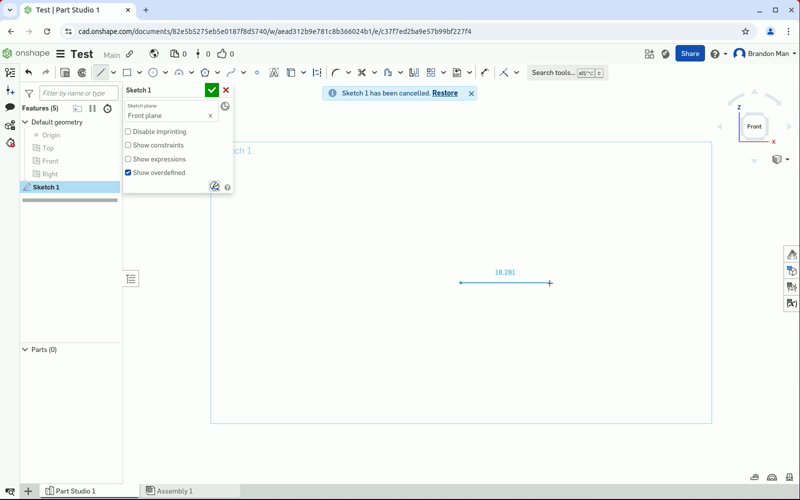
click(549, 282)
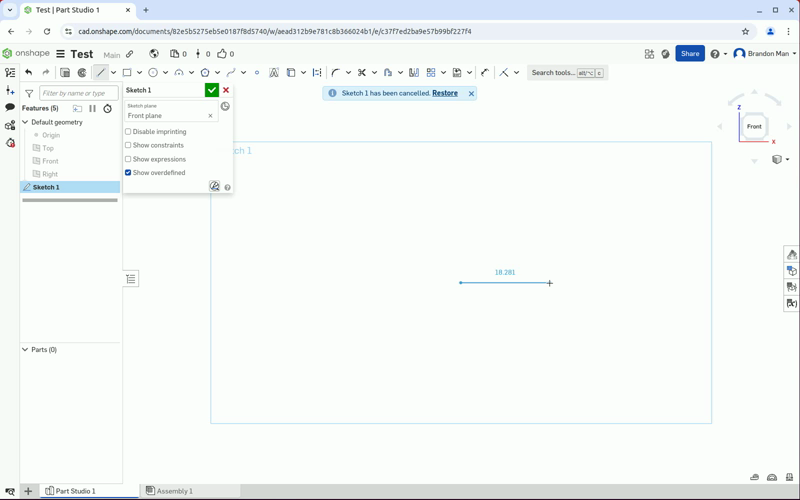
key_up(shift)
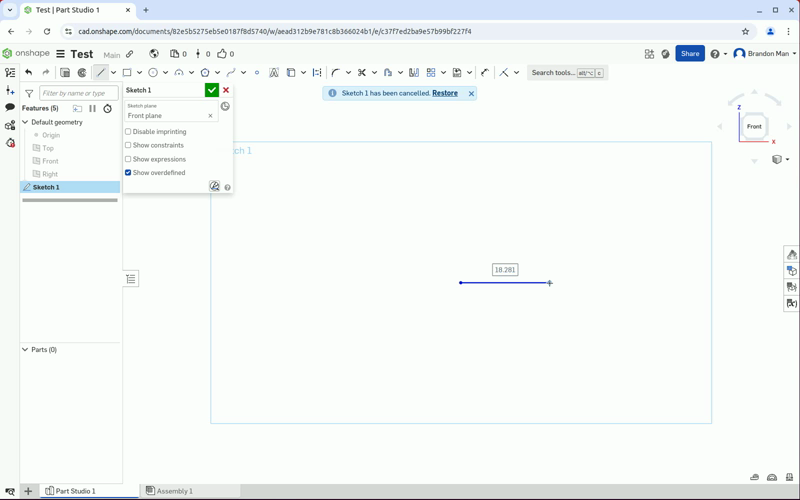
key(esc)
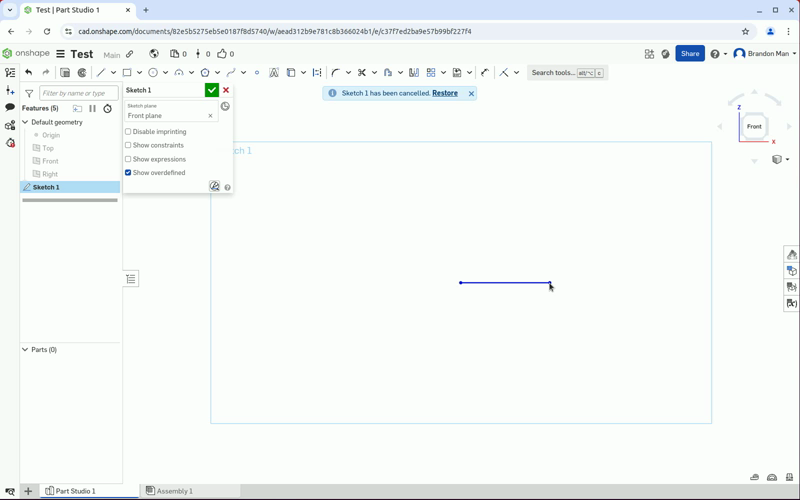
key(a)
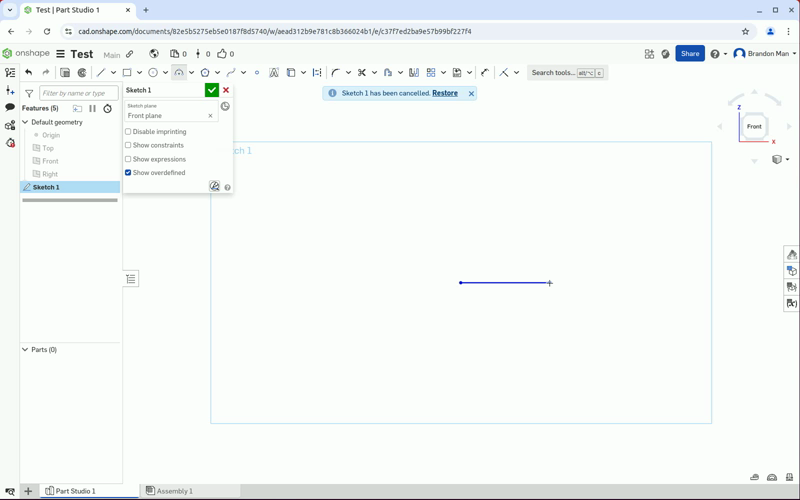
mouse_move(549, 282)
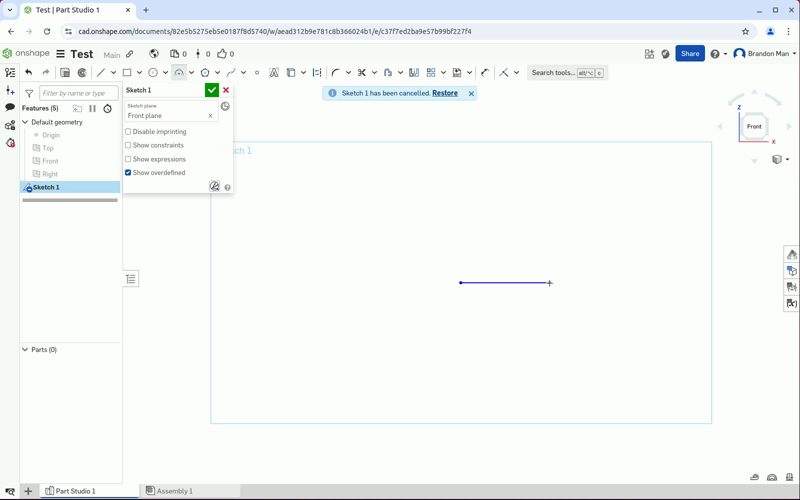
click(549, 282)
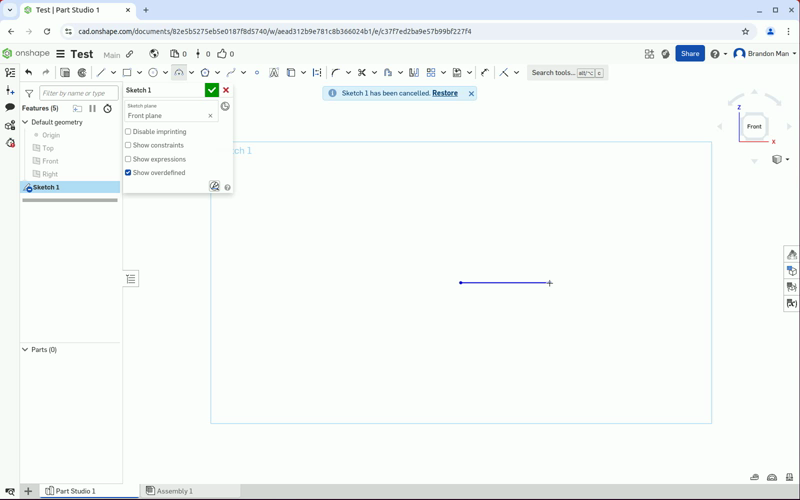
key_down(shift)
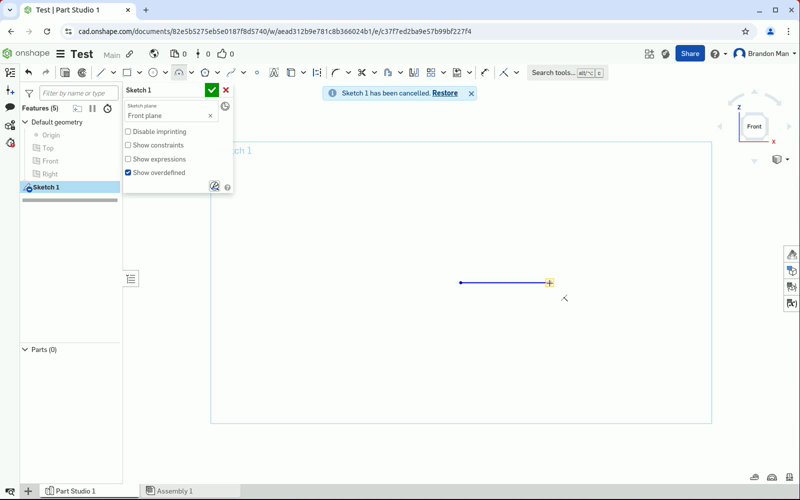
mouse_move(549, 235)
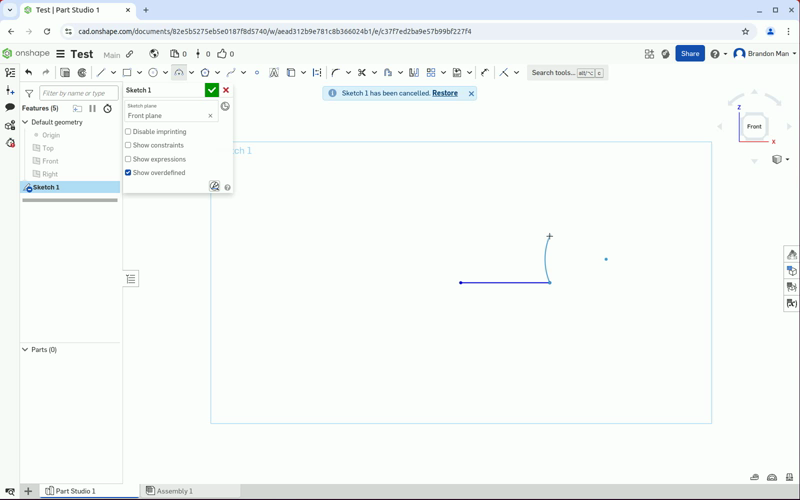
click(549, 235)
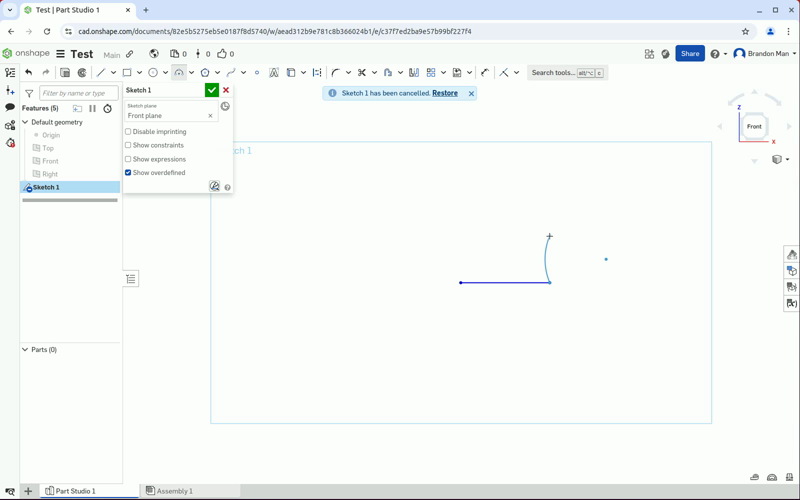
mouse_move(573, 259)
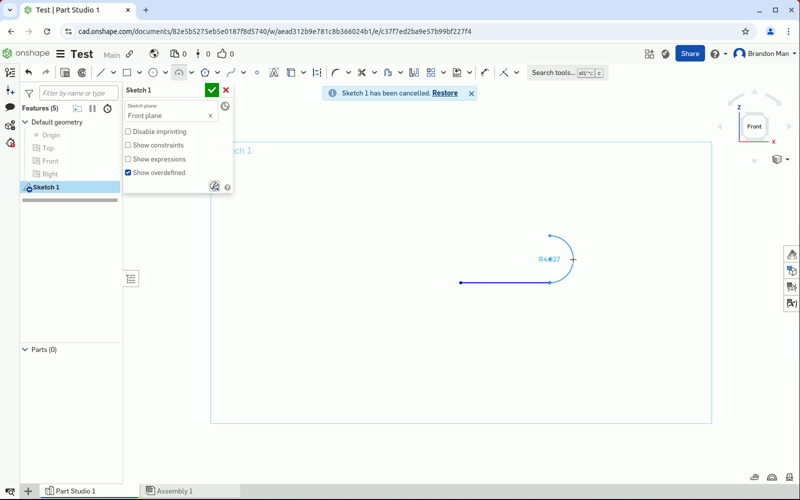
click(573, 259)
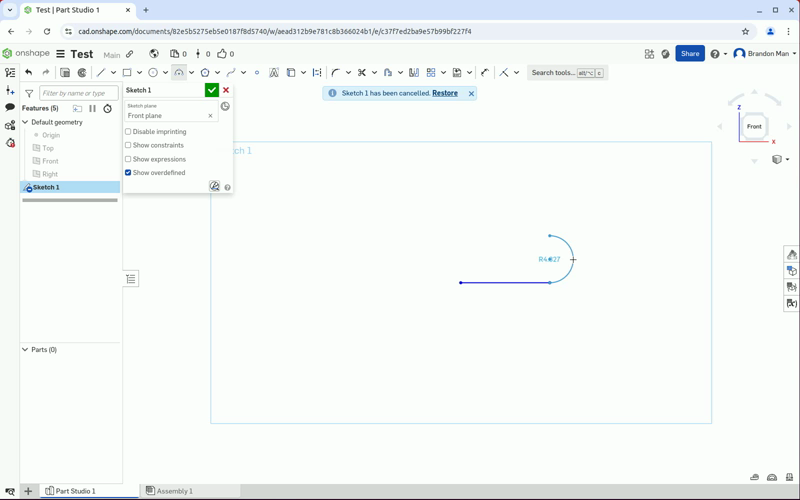
key_up(shift)
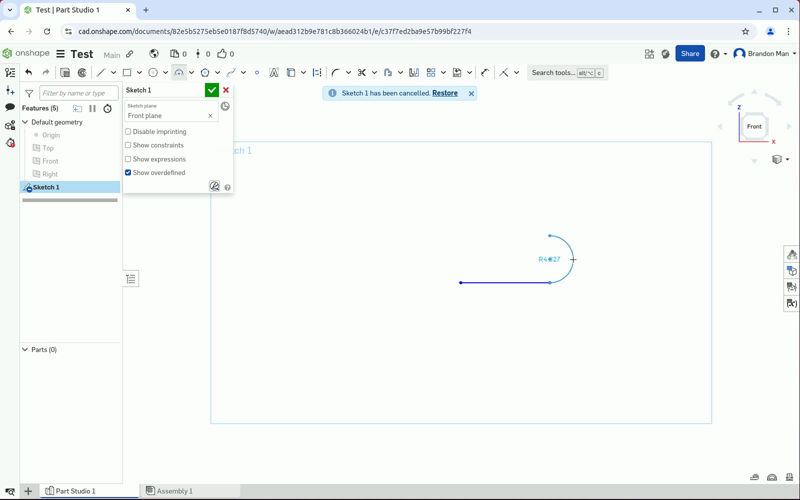
key(esc)
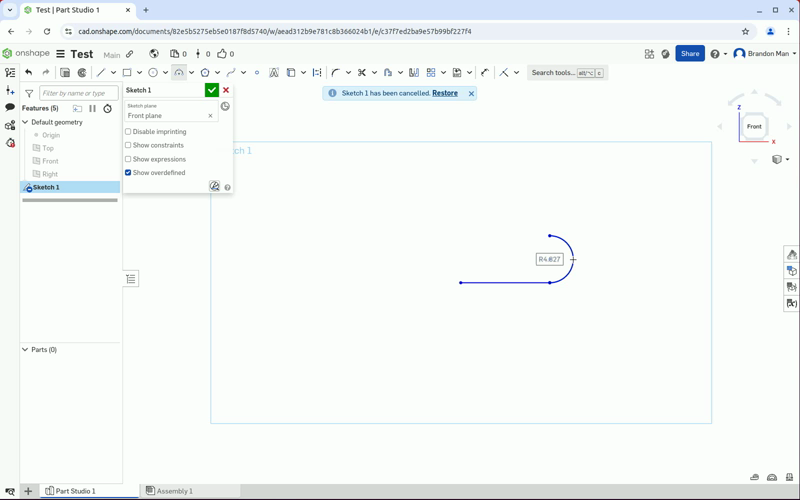
key(l)
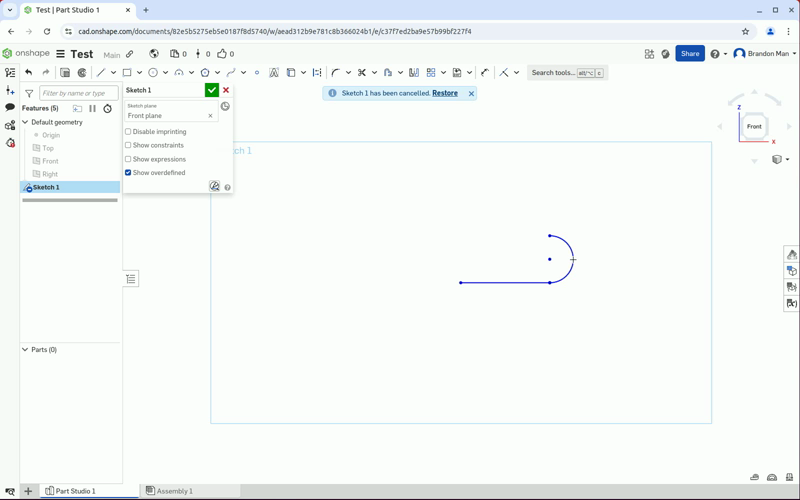
mouse_move(549, 235)
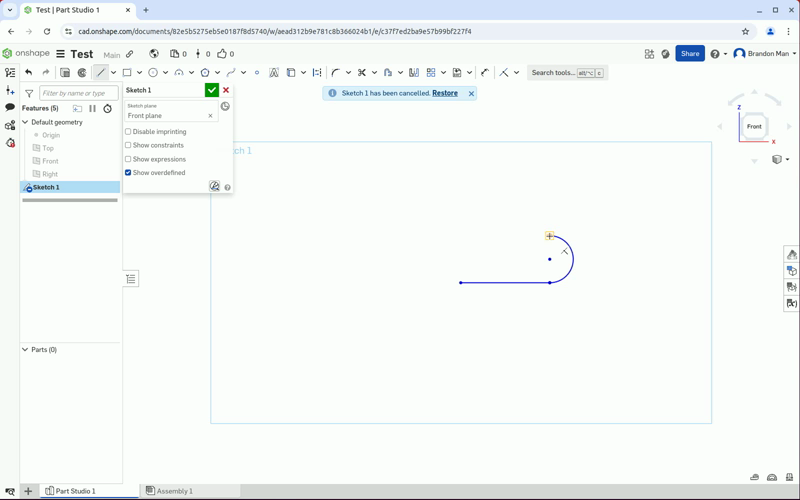
click(549, 235)
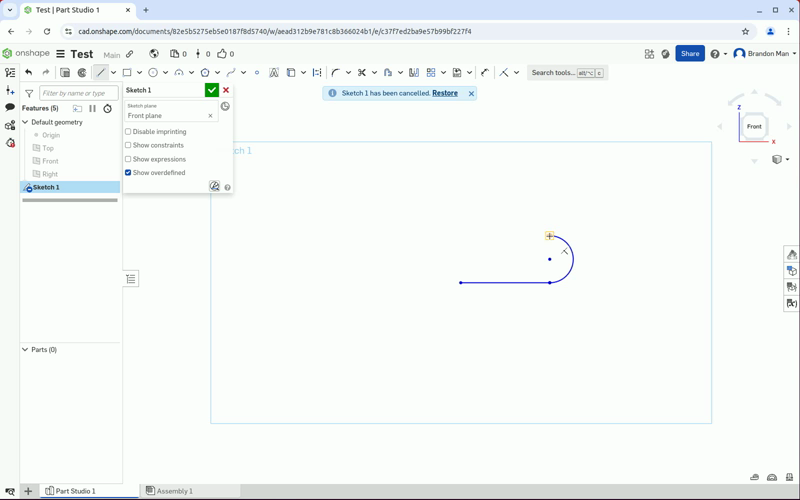
key_down(shift)
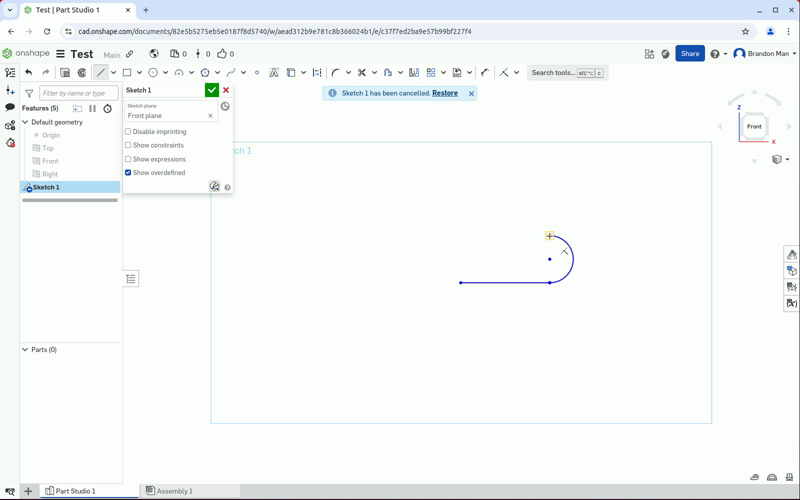
mouse_move(460, 235)
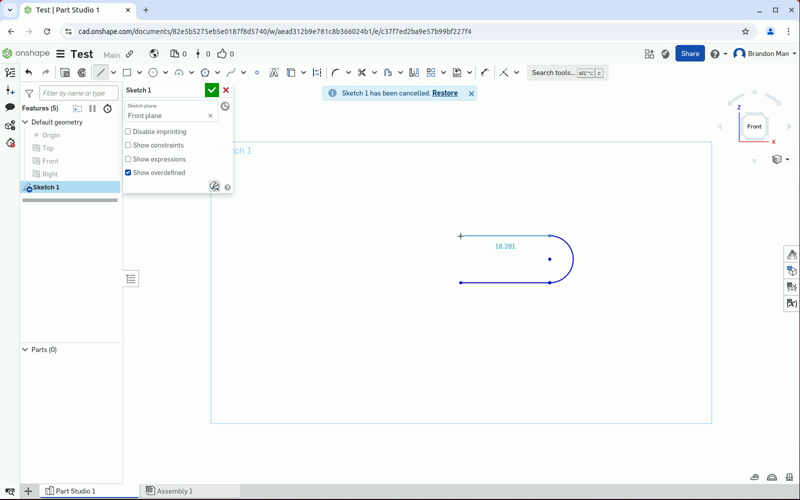
click(460, 235)
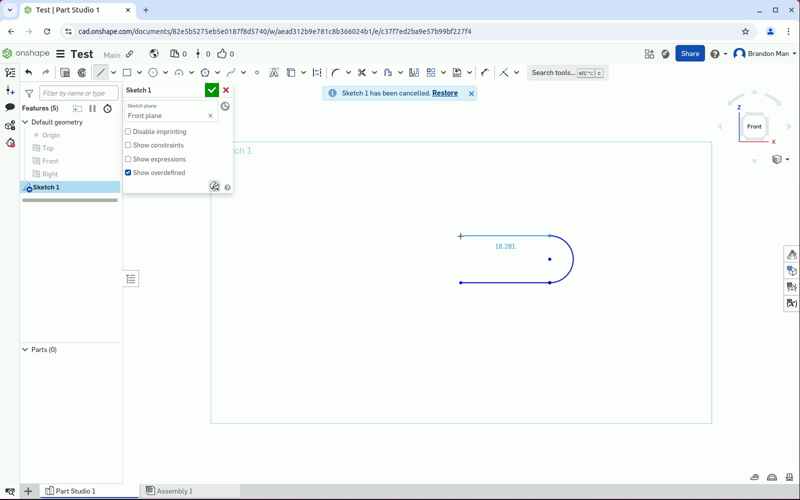
key_up(shift)
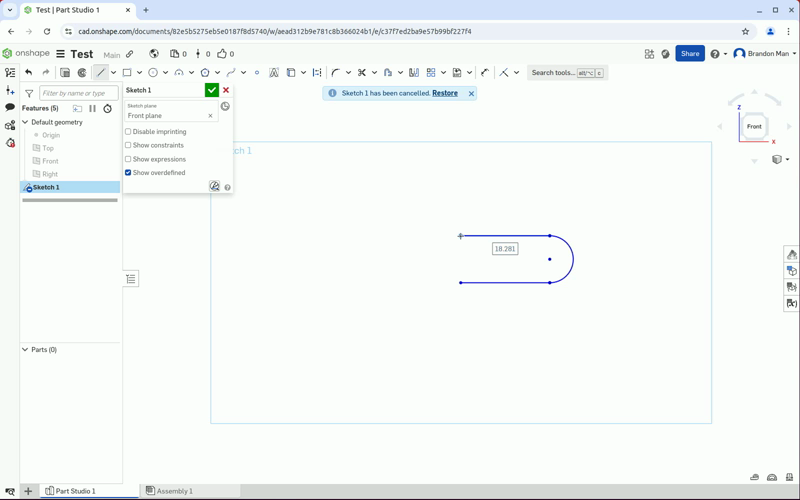
key(esc)
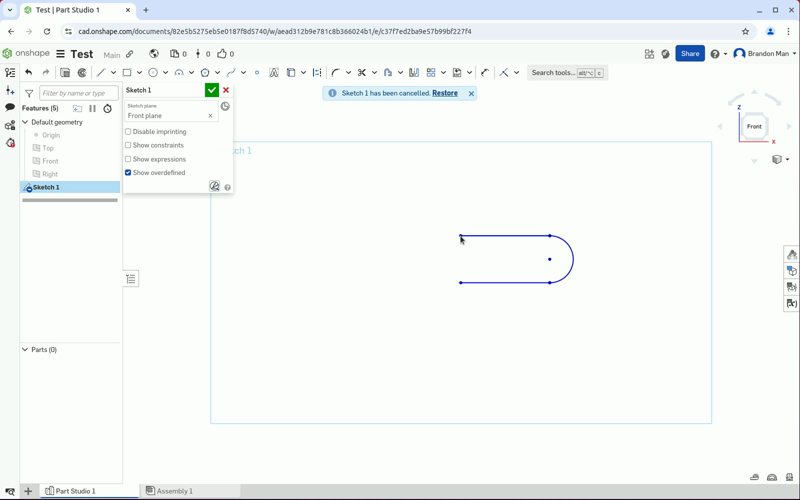
key(a)
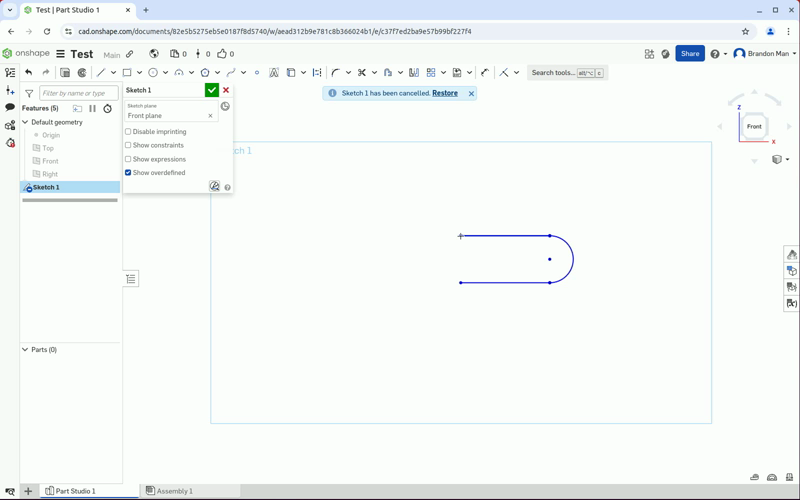
mouse_move(460, 235)
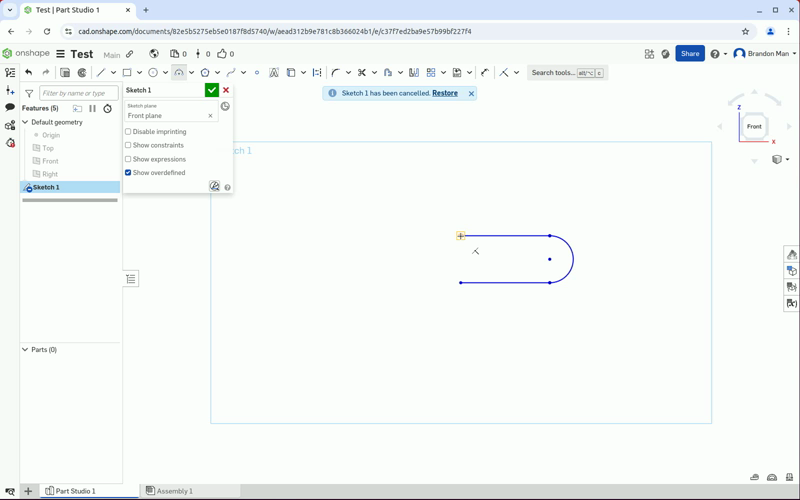
click(460, 235)
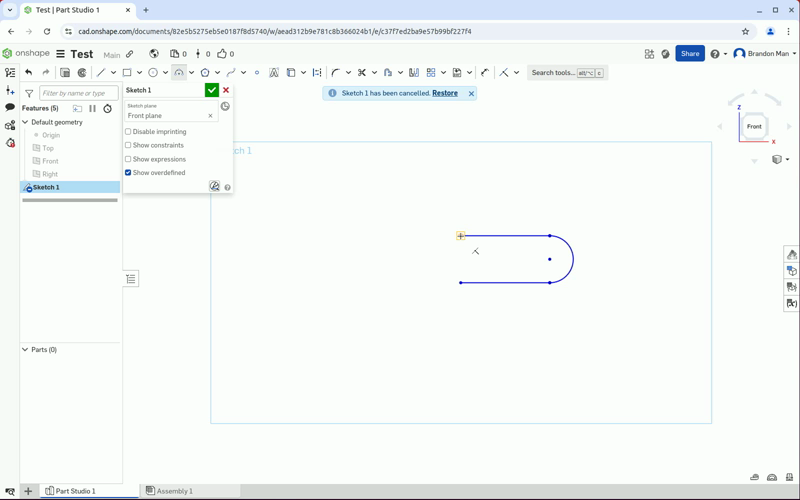
mouse_move(460, 282)
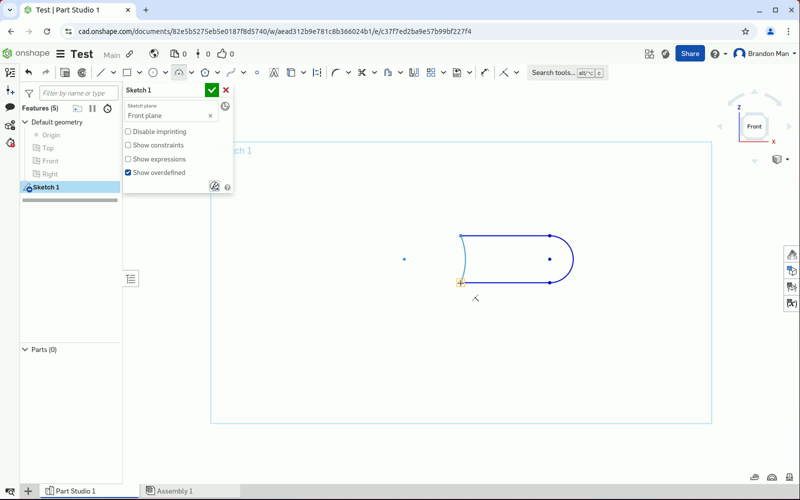
click(460, 282)
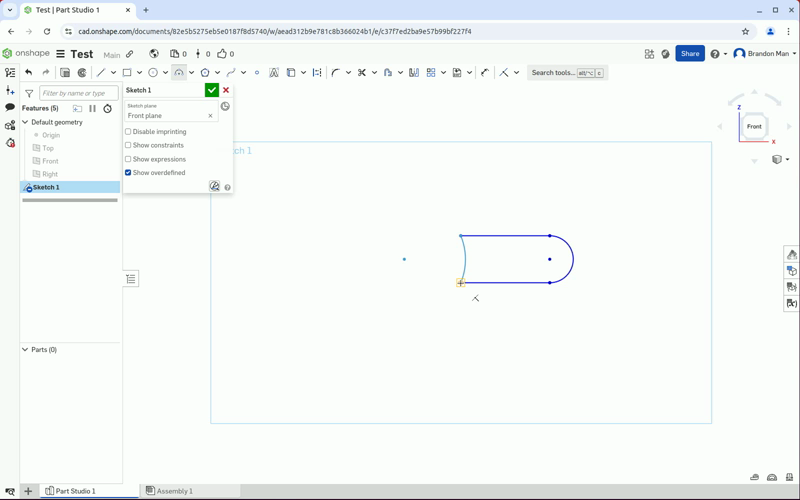
key_down(shift)
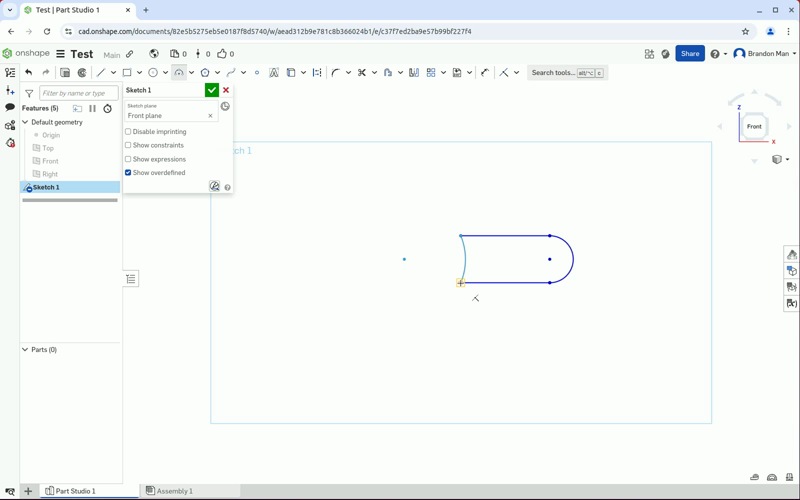
mouse_move(437, 259)
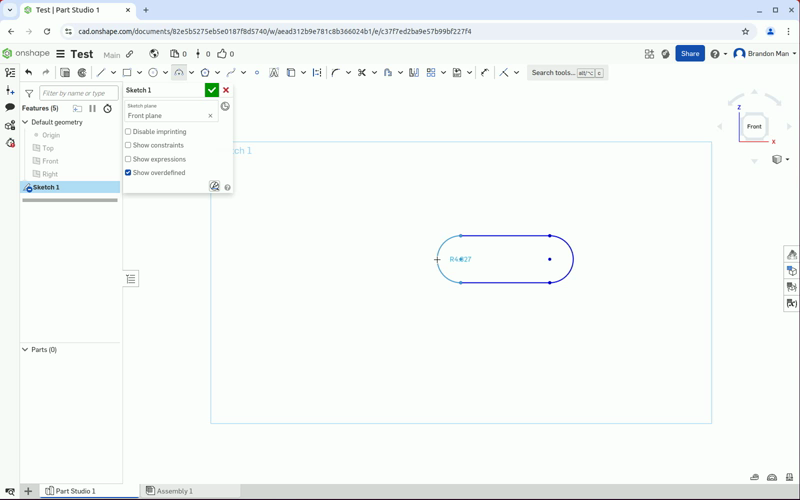
click(437, 259)
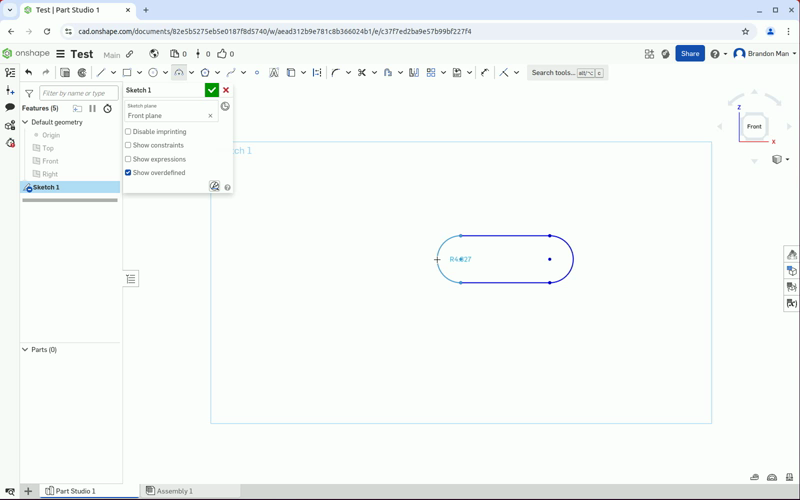
key_up(shift)
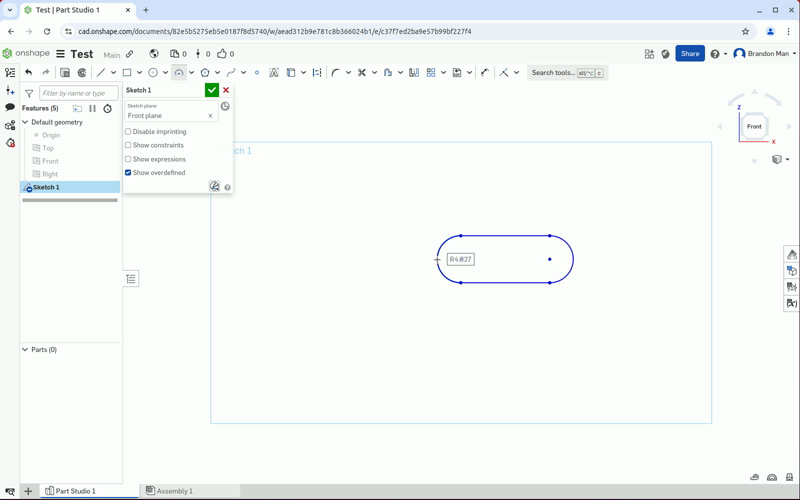
key(esc)
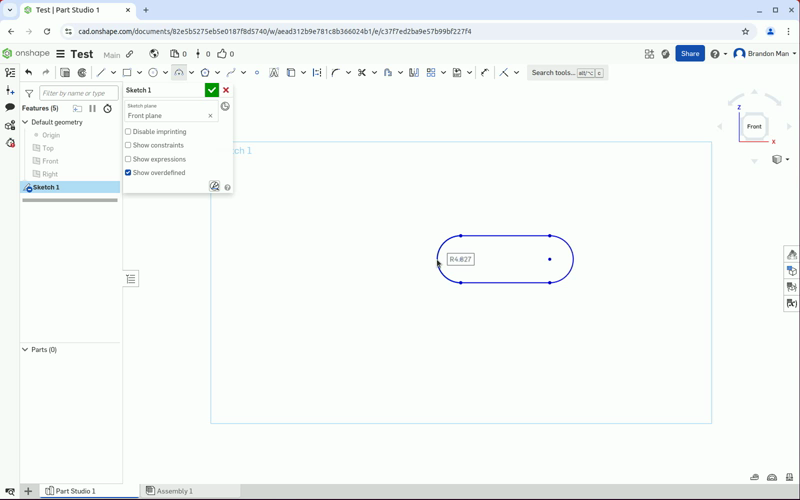
key(c)
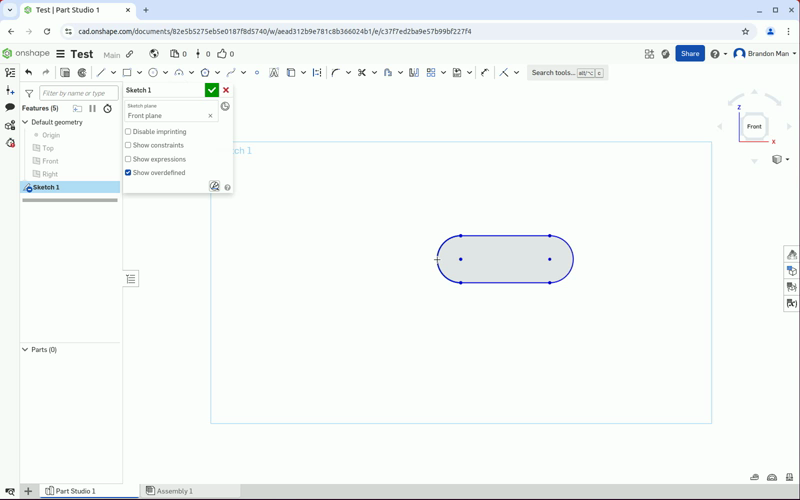
key_down(shift)
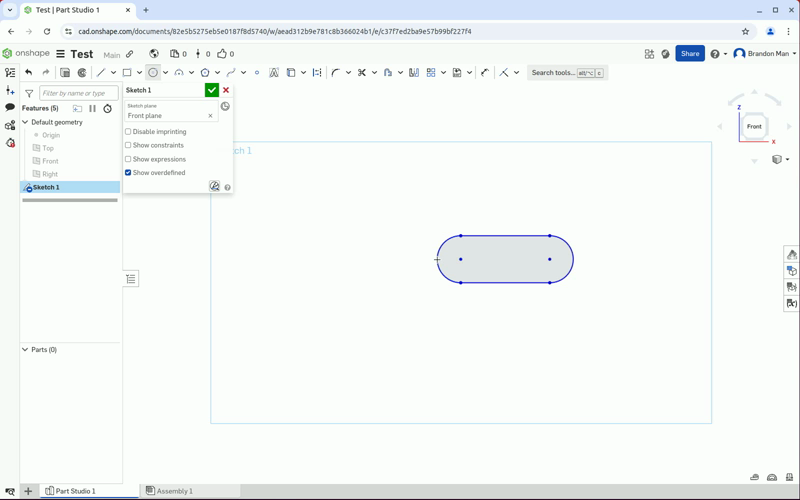
mouse_move(460, 259)
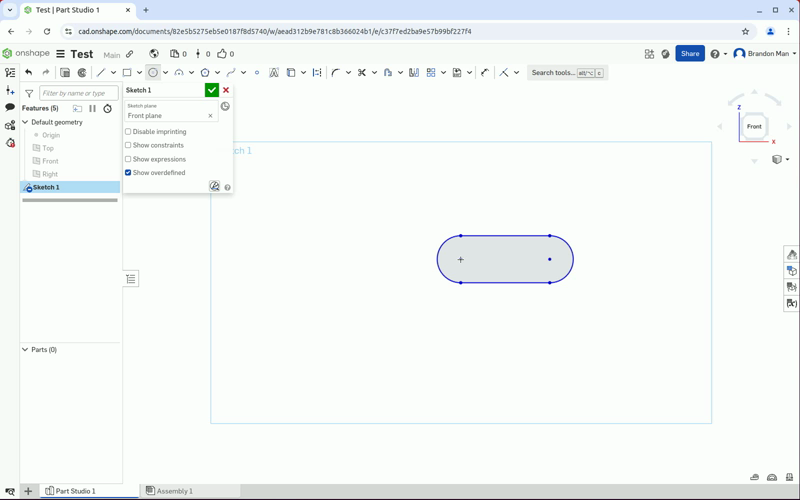
click(460, 259)
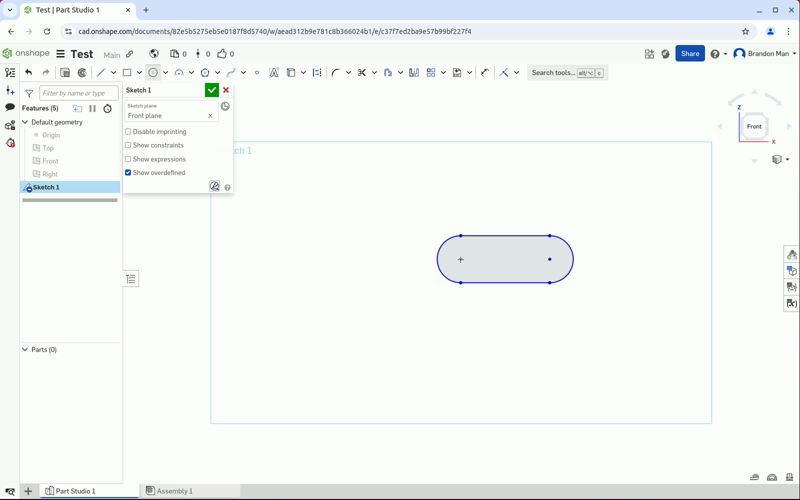
key_up(shift)
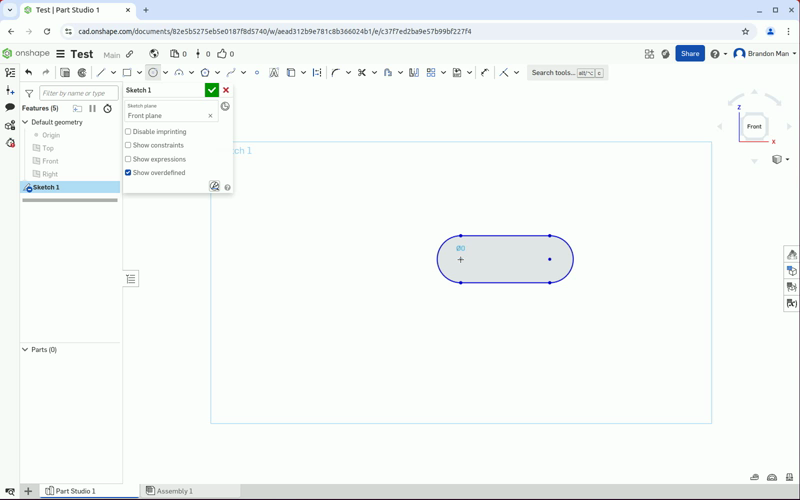
mouse_move(474, 259)
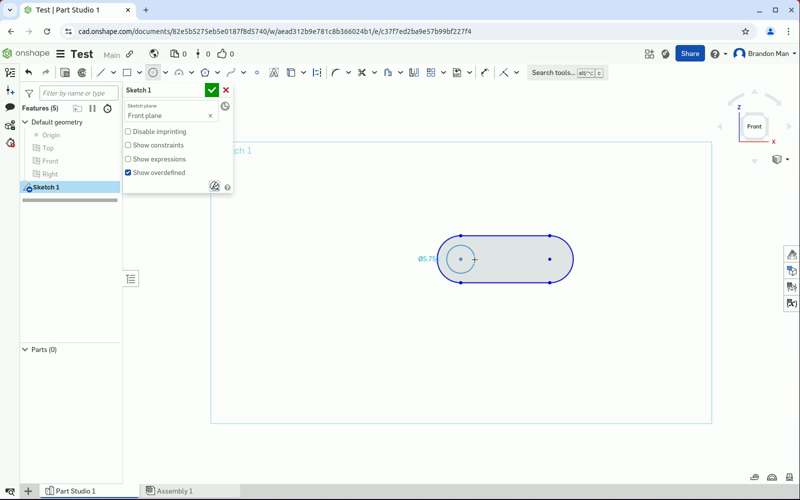
click(474, 259)
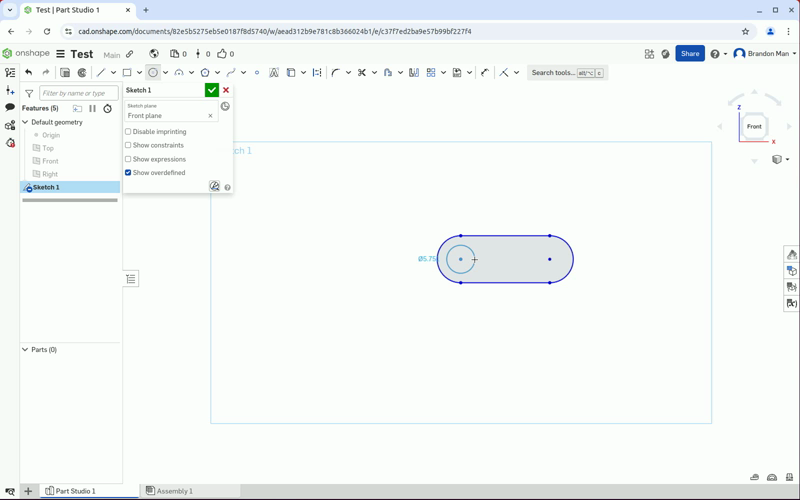
key(esc)
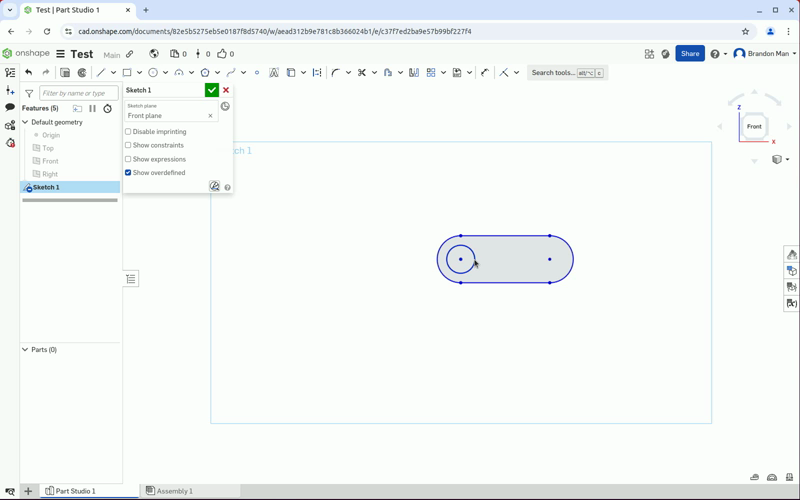
key(c)
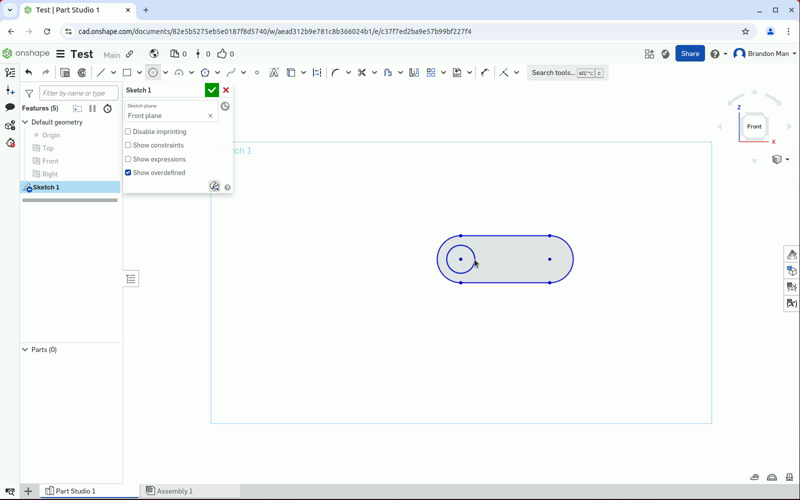
key_down(shift)
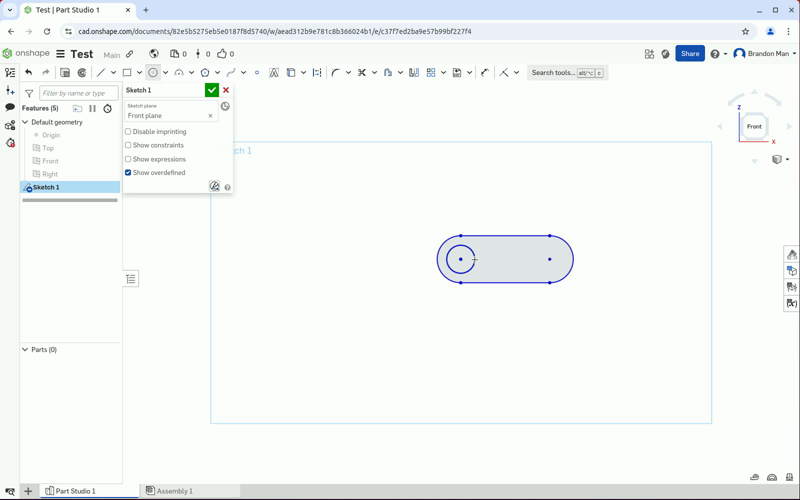
mouse_move(549, 259)
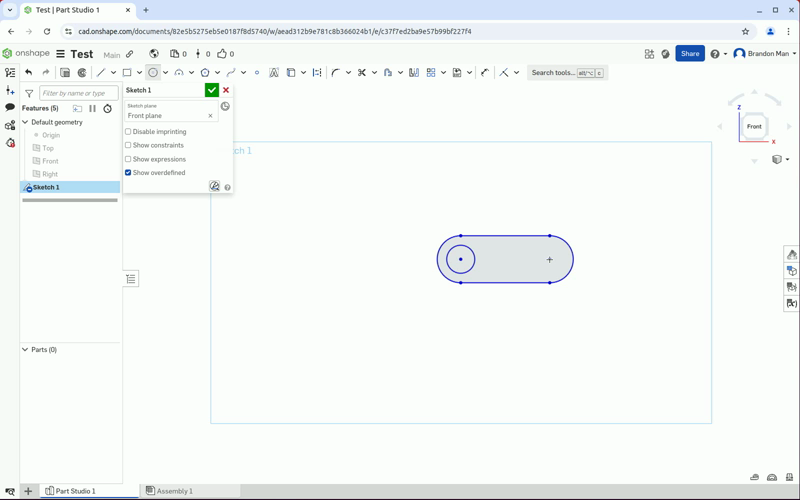
click(549, 259)
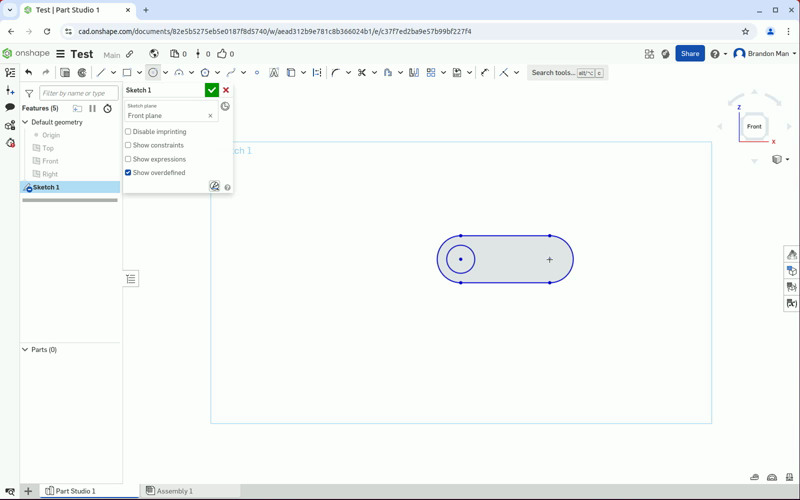
key_up(shift)
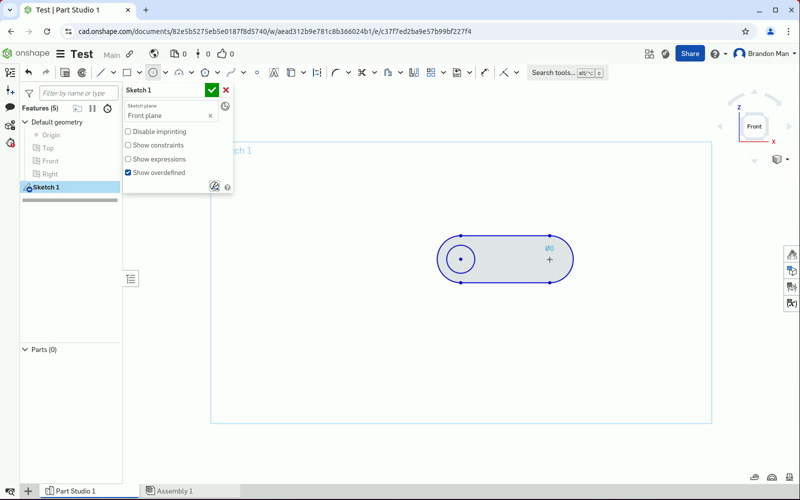
mouse_move(563, 259)
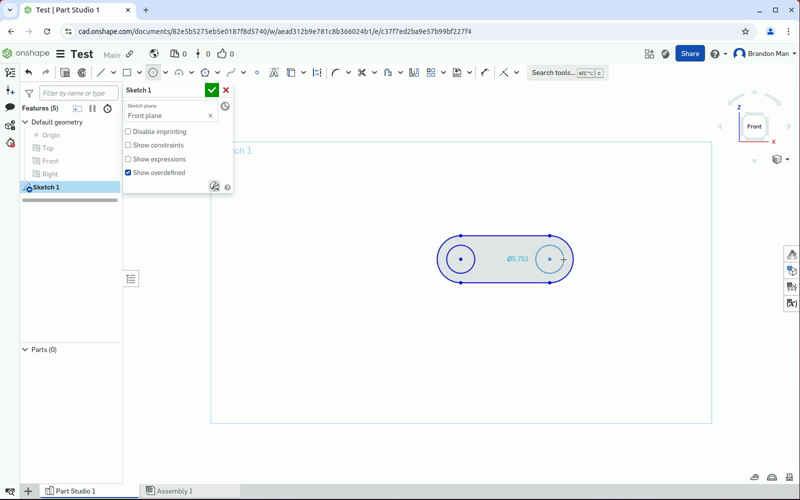
click(563, 259)
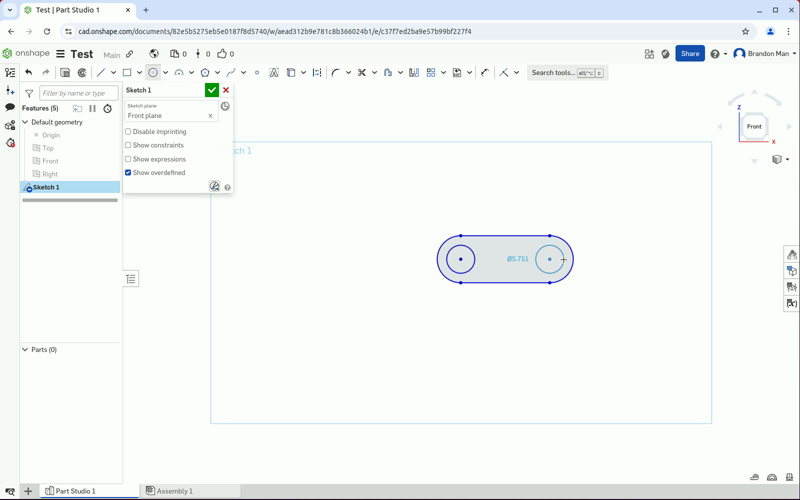
key(esc)
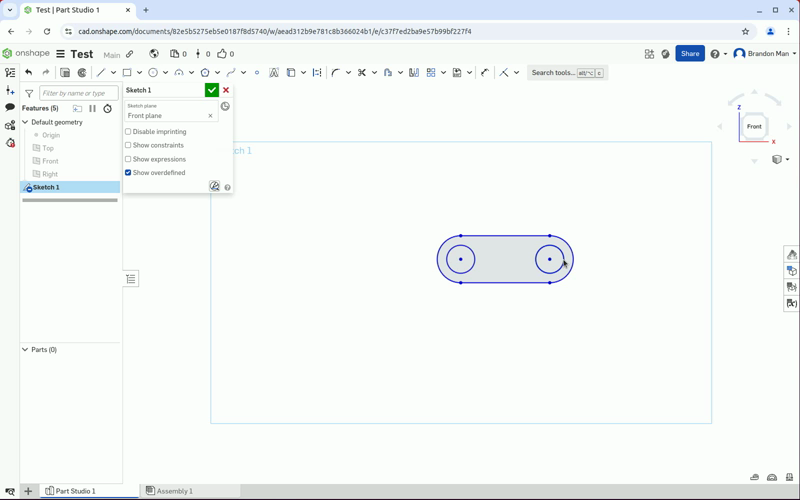
mouse_move(446, 272)
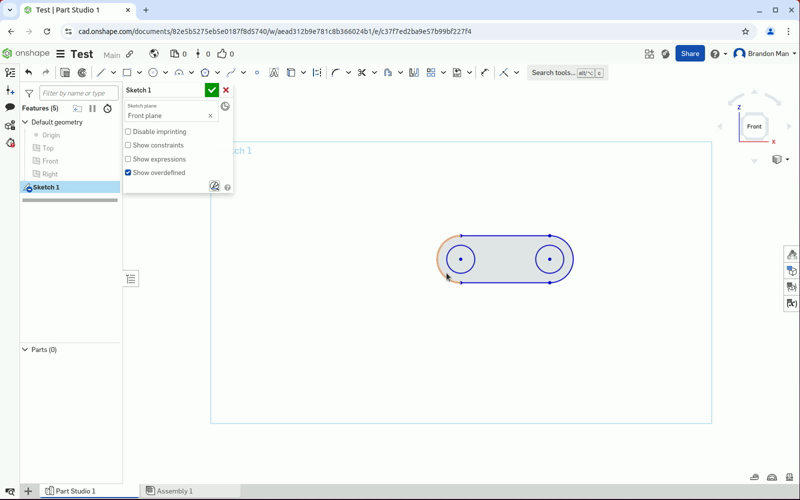
click(446, 272)
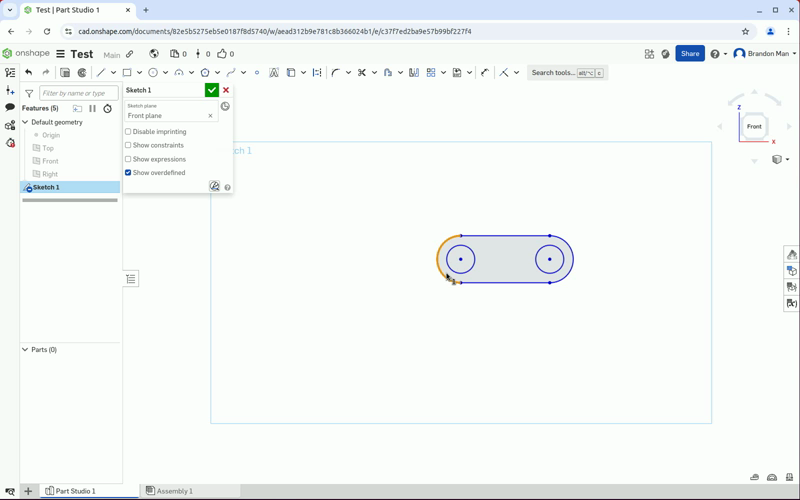
mouse_move(73, 352)
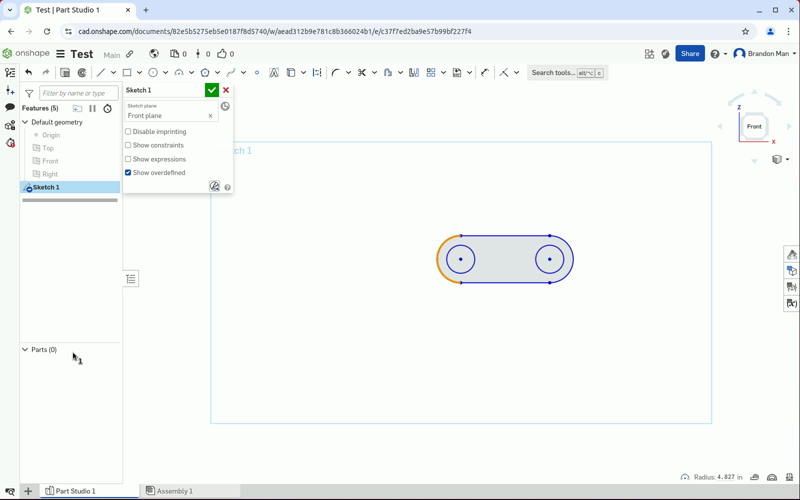
key(shift+y)
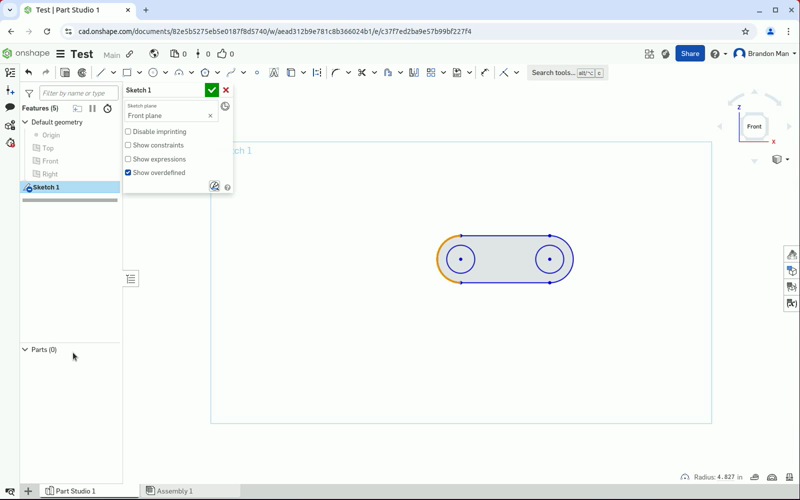
key(shift+e)
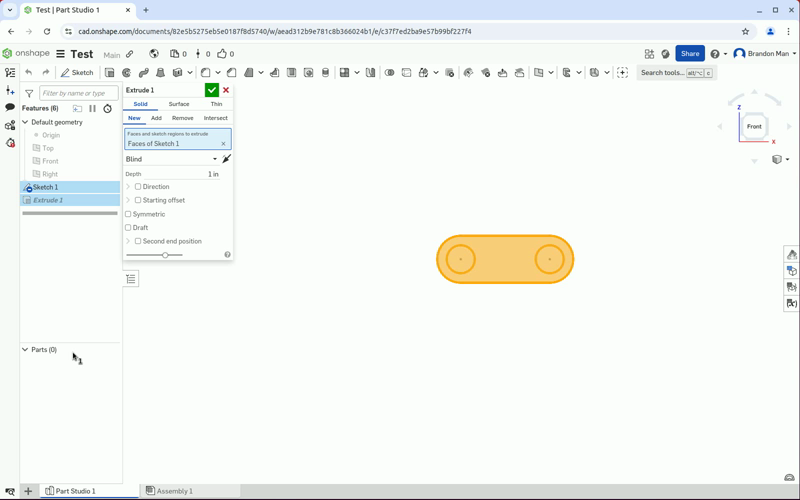
mouse_move(143, 106)
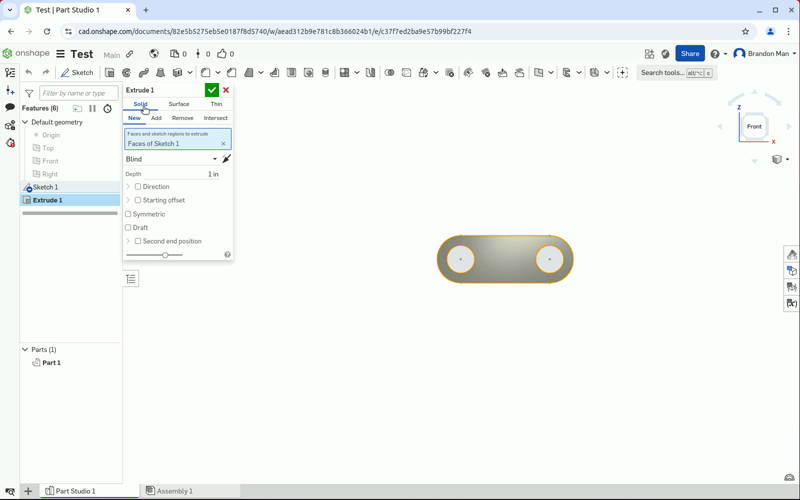
click(143, 106)
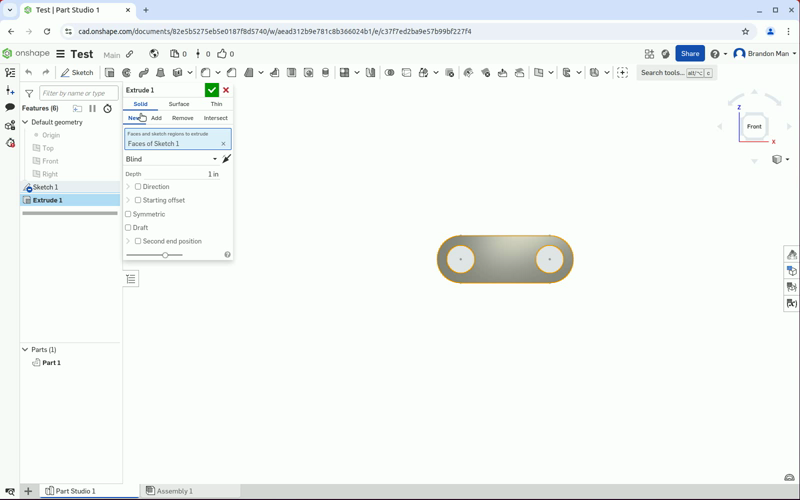
mouse_move(137, 120)
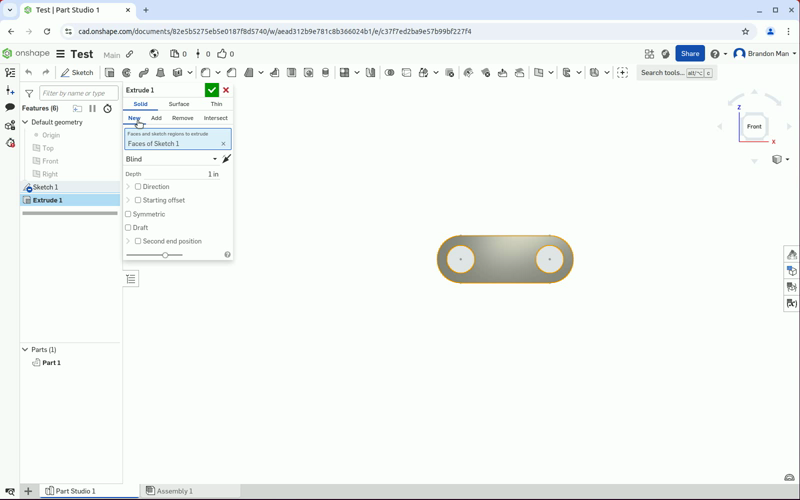
click(137, 120)
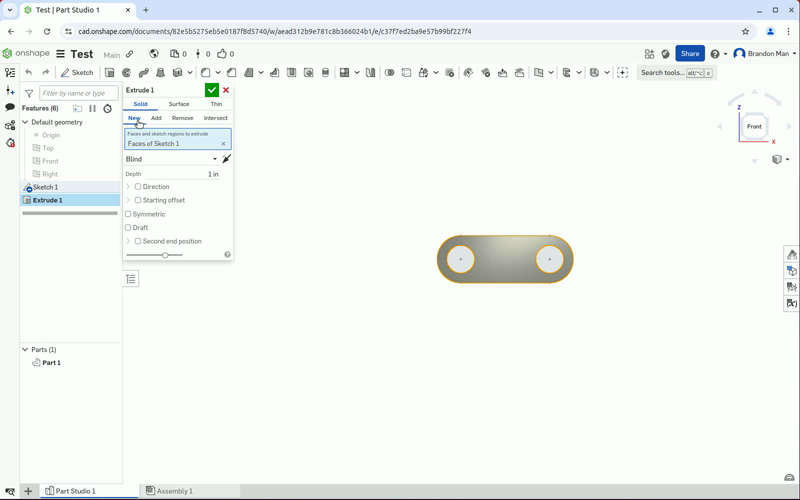
key(tab, 4)
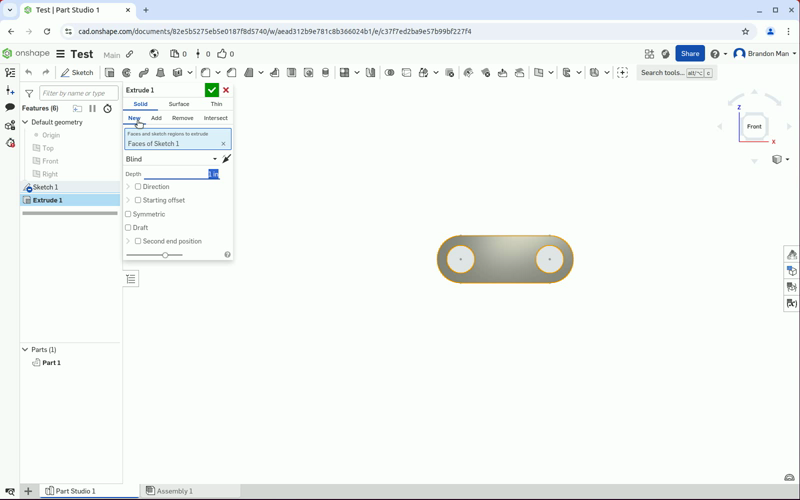
text(6.018)
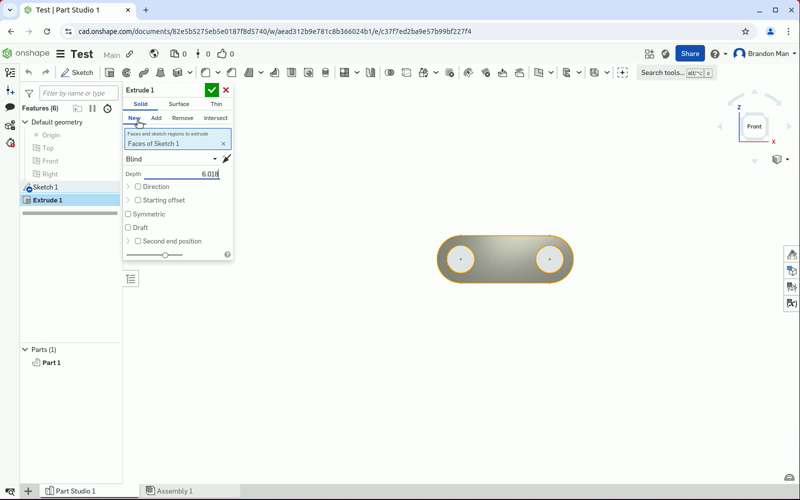
key(enter)
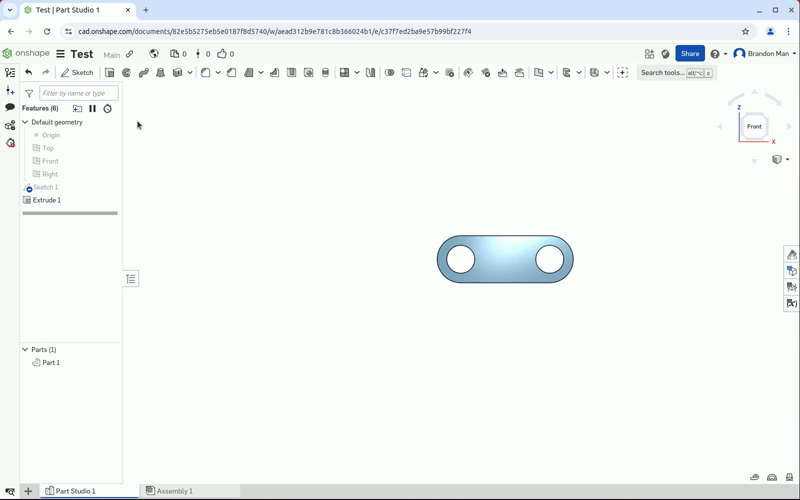
key(shift+h)
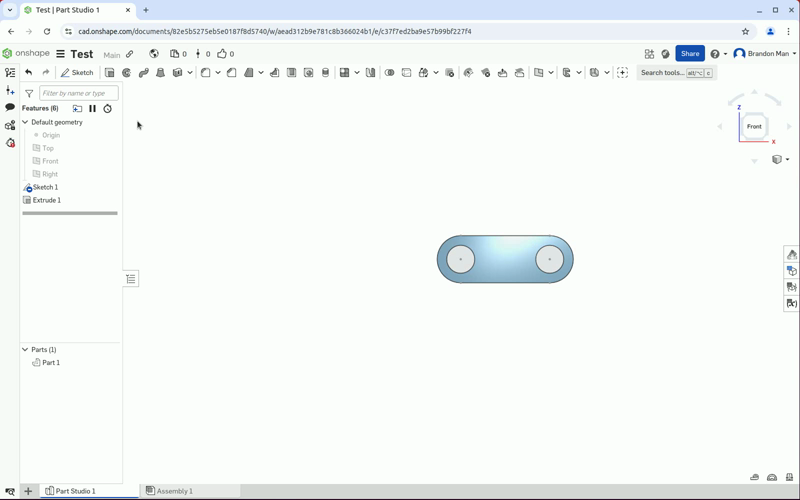
key(shift+h)
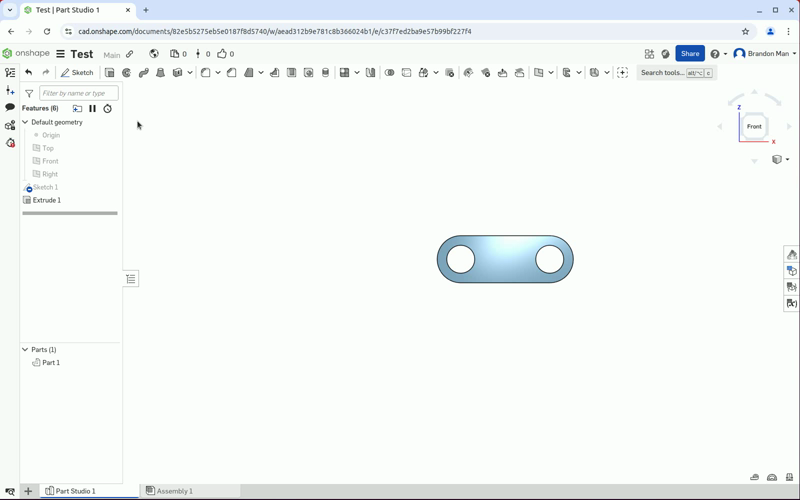
mouse_move(73, 189)
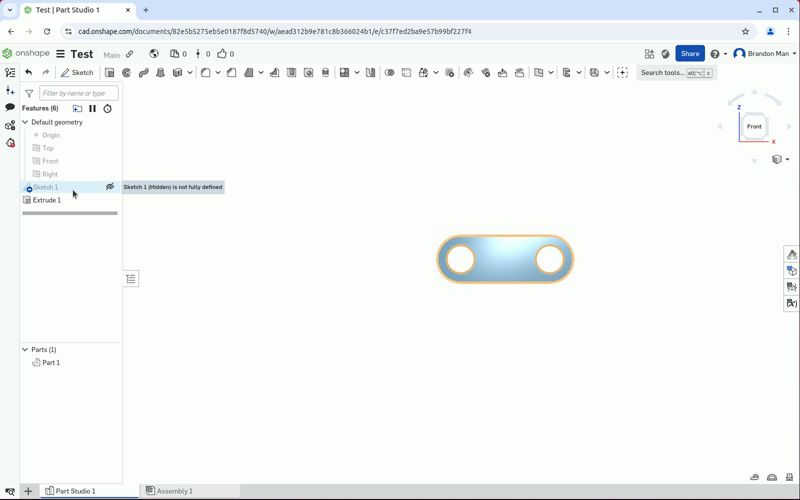
click(73, 189)
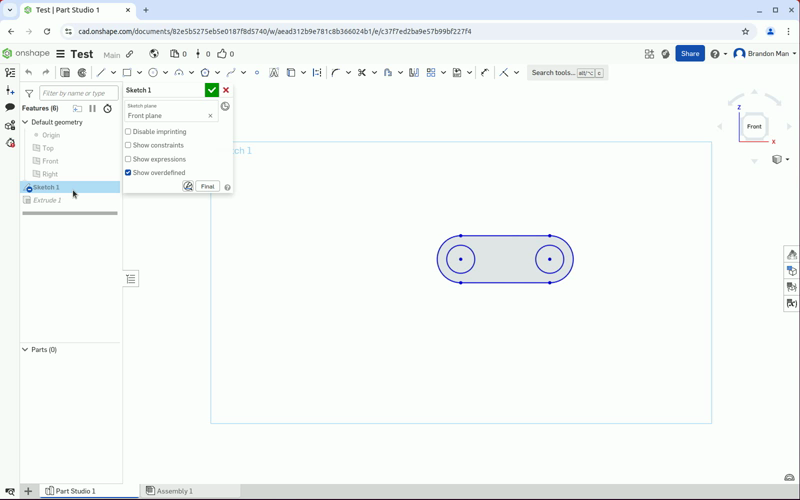
mouse_move(229, 92)
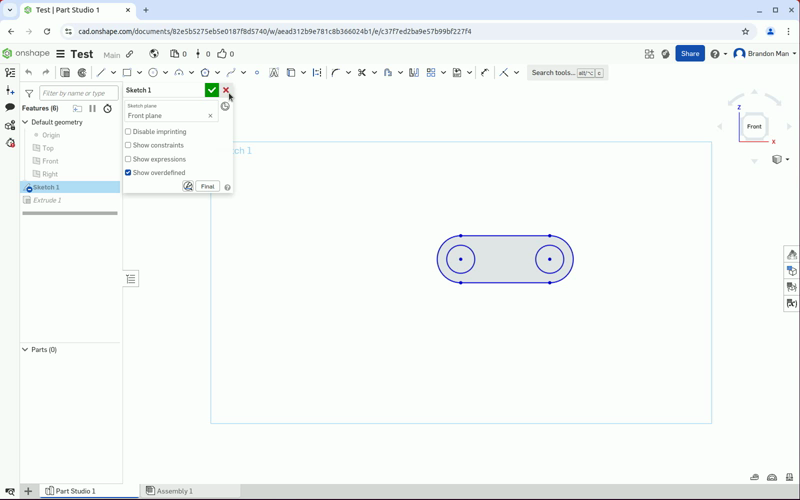
click(229, 92)
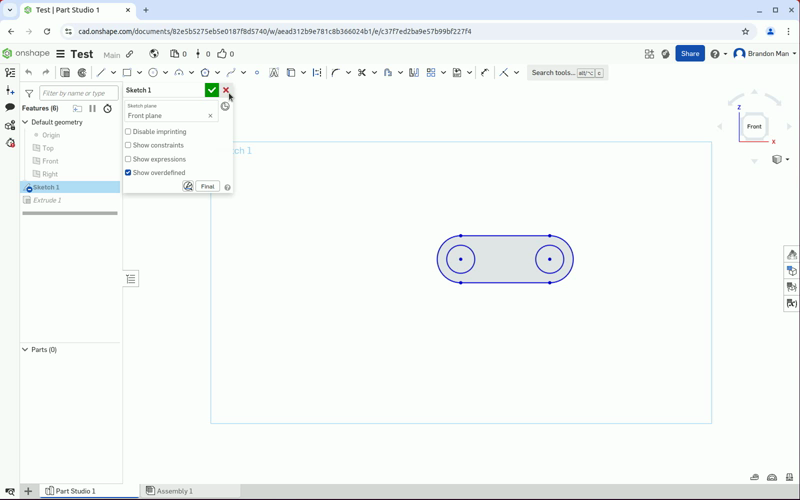
key(shift+s)
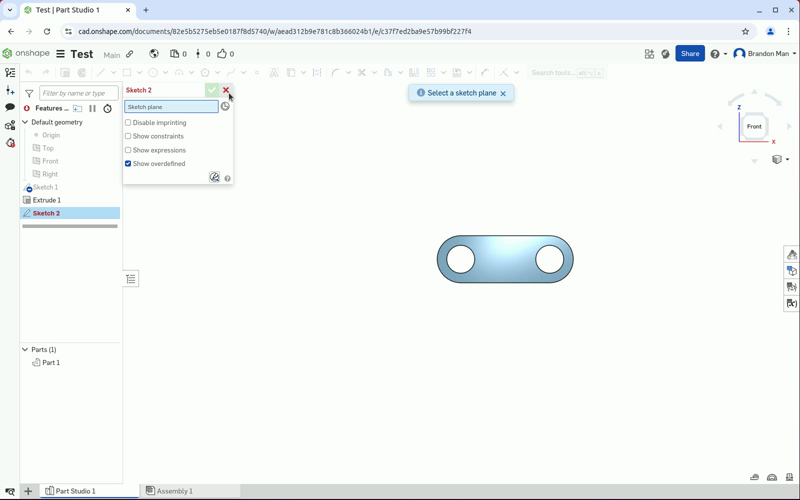
mouse_move(73, 163)
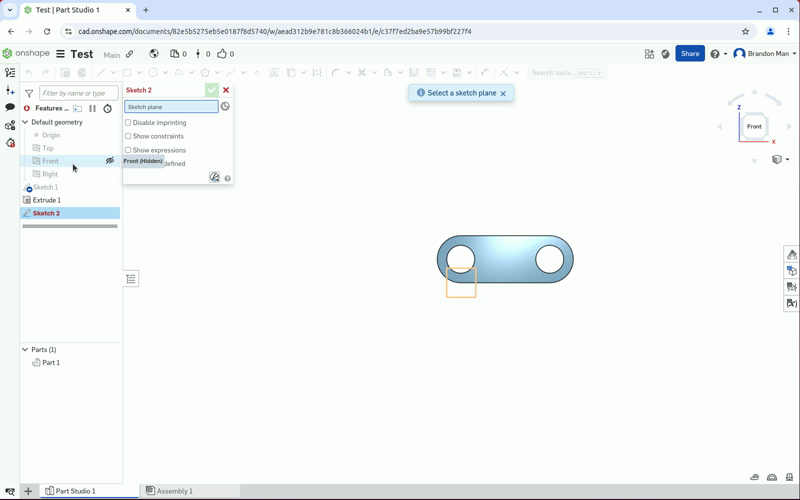
click(73, 163)
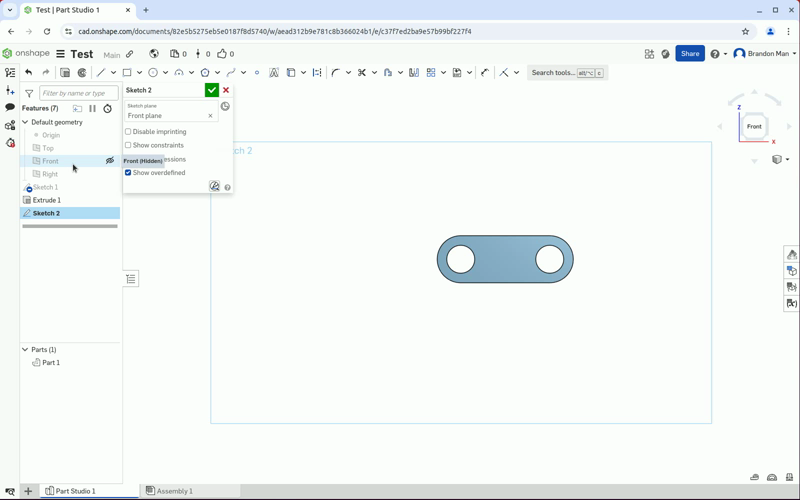
mouse_move(73, 352)
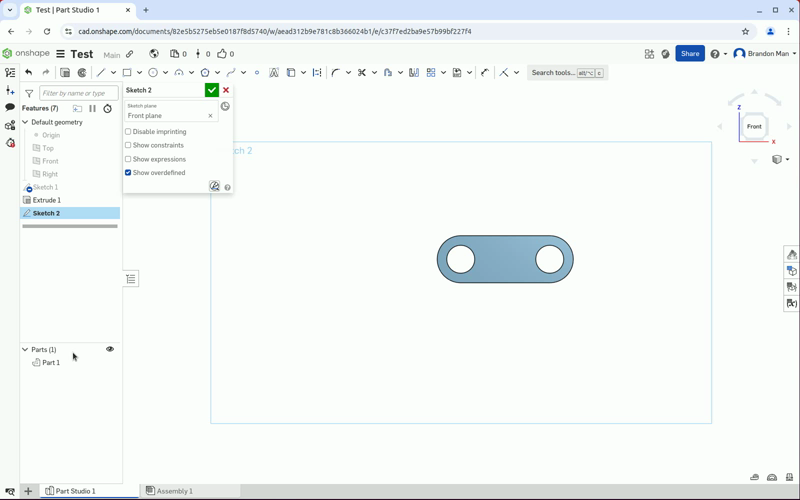
key(y)
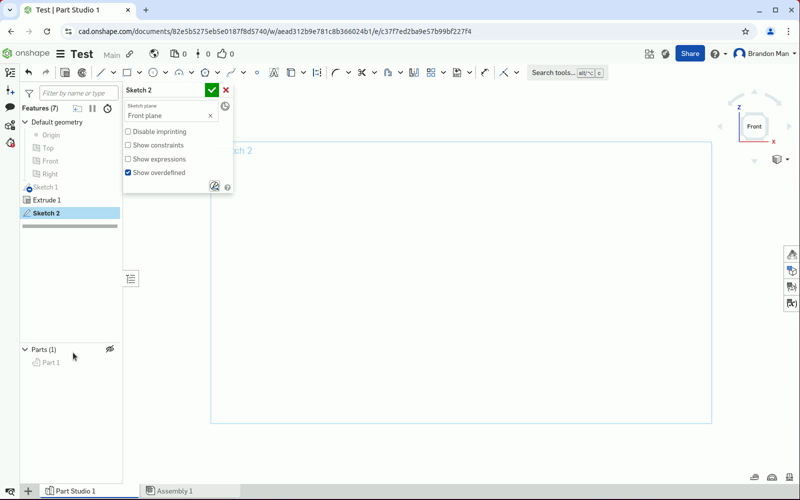
key(c)
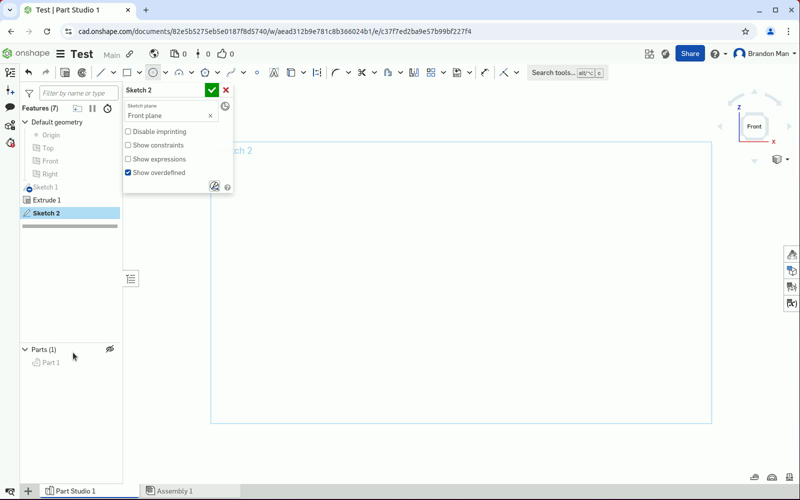
key_down(shift)
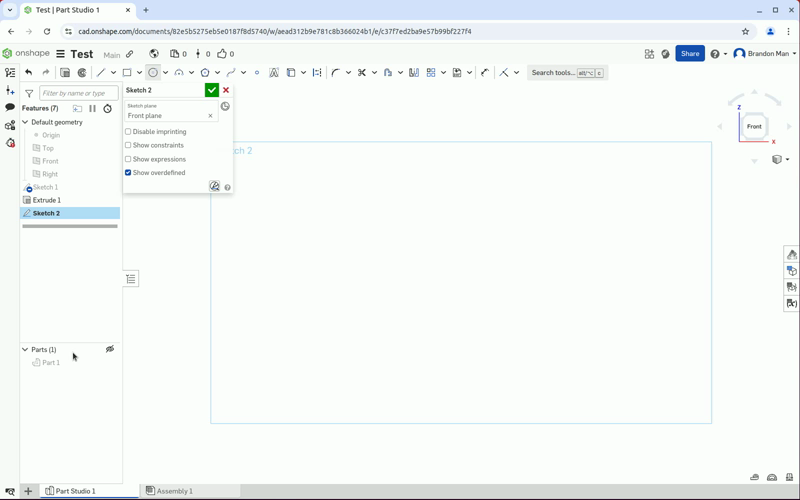
mouse_move(461, 259)
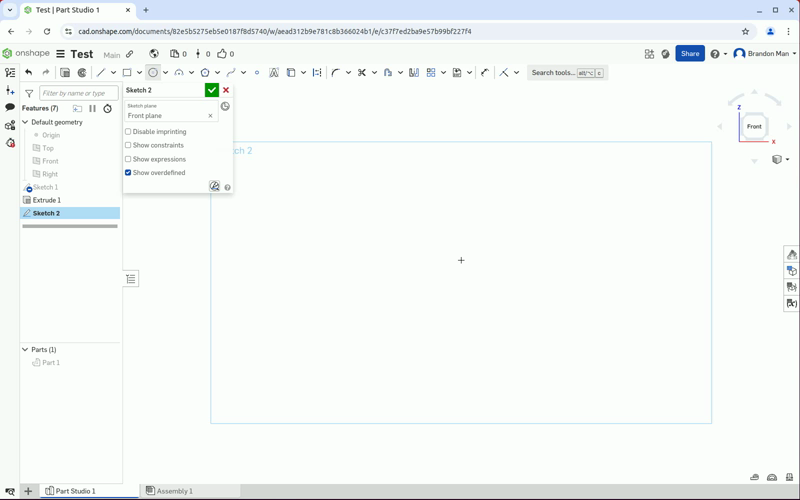
click(461, 259)
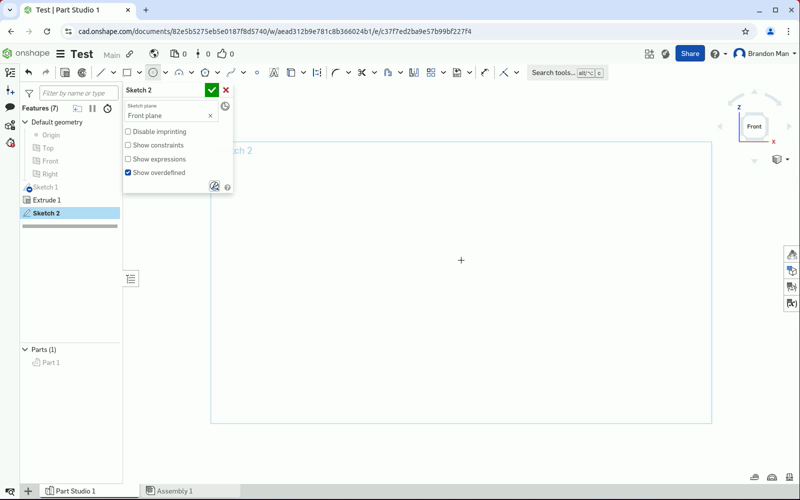
key_up(shift)
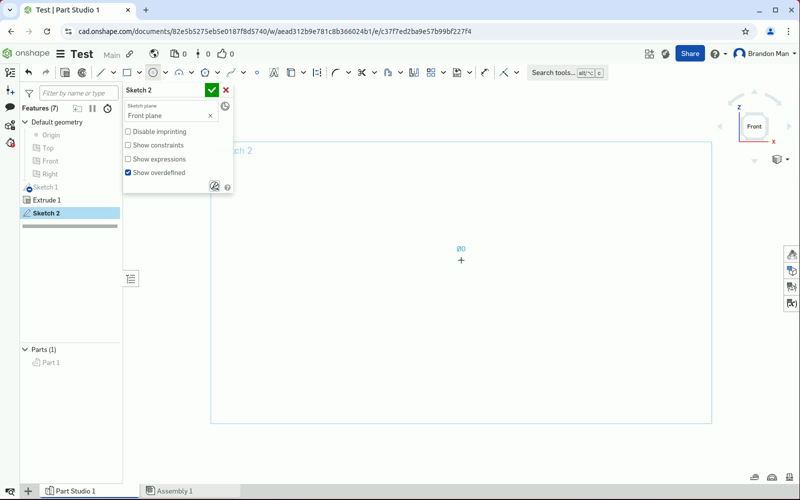
mouse_move(467, 259)
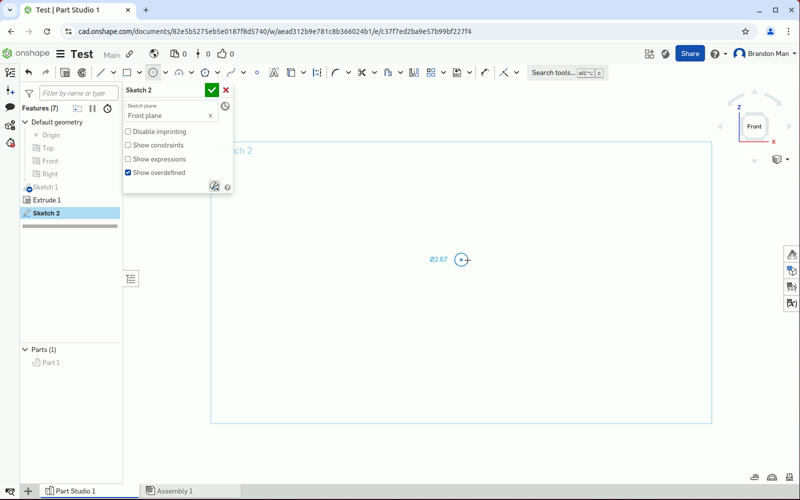
click(467, 259)
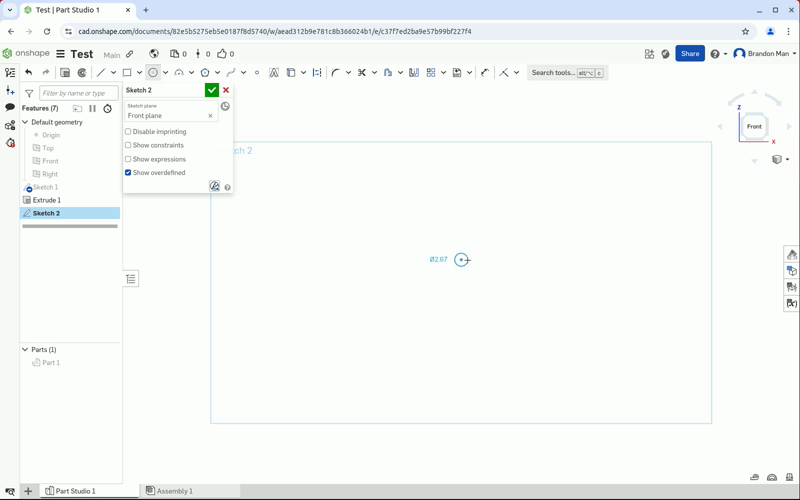
key(esc)
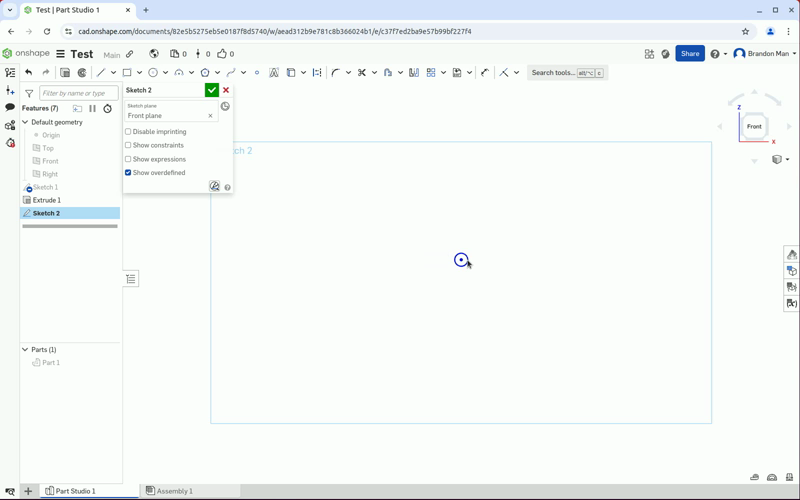
mouse_move(463, 253)
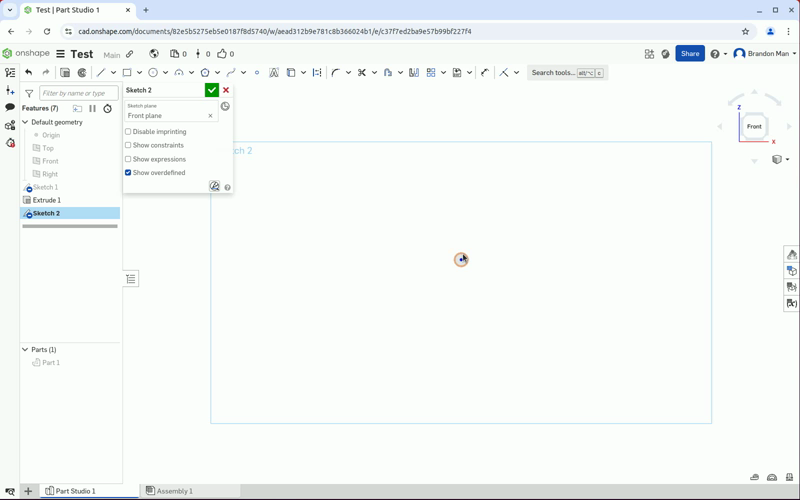
scroll(6)
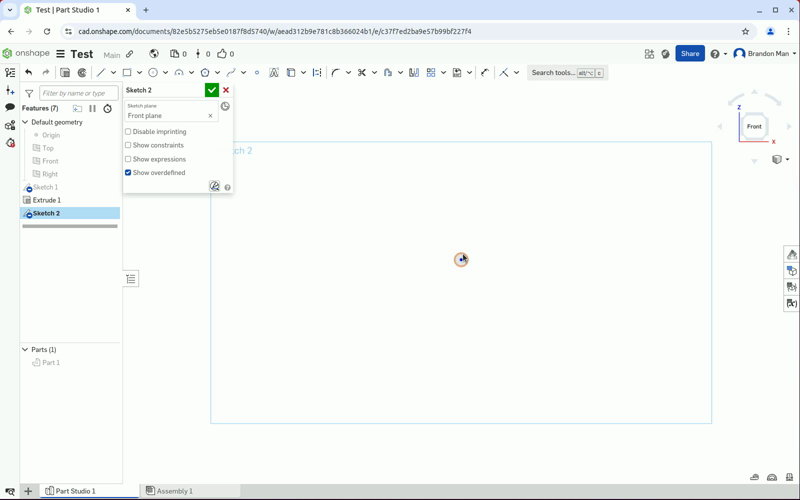
scroll(6)
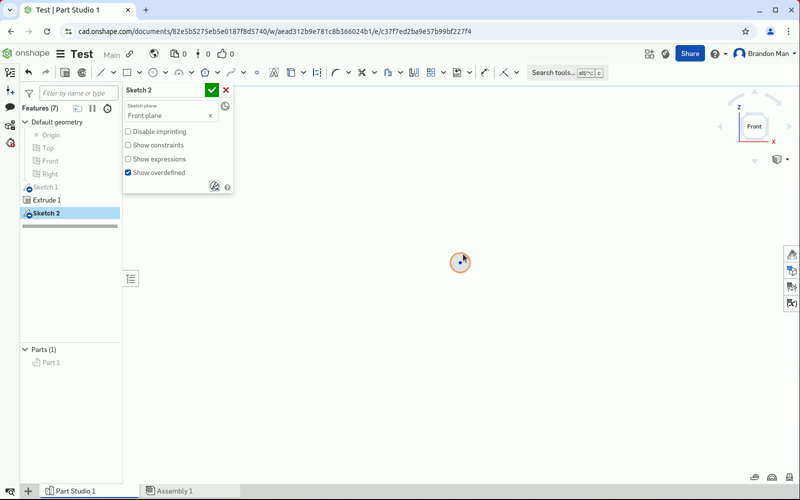
scroll(6)
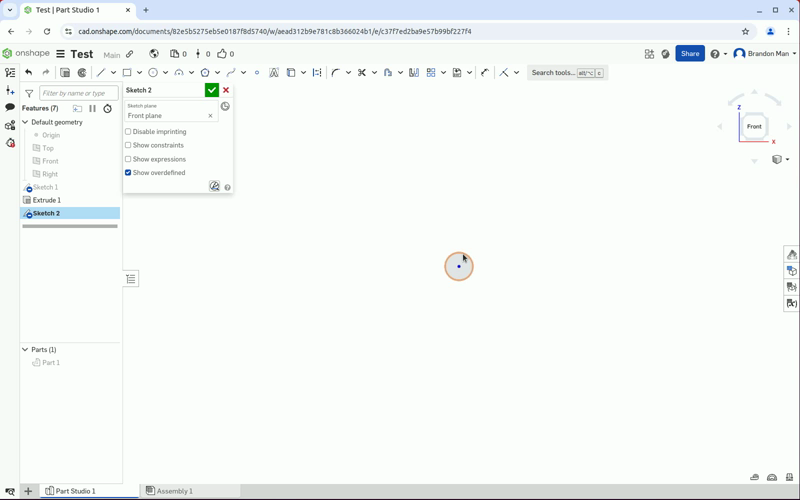
scroll(6)
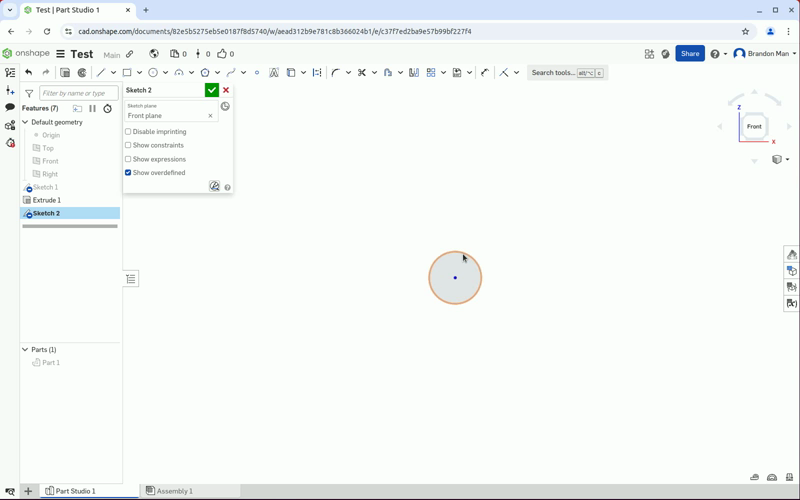
scroll(6)
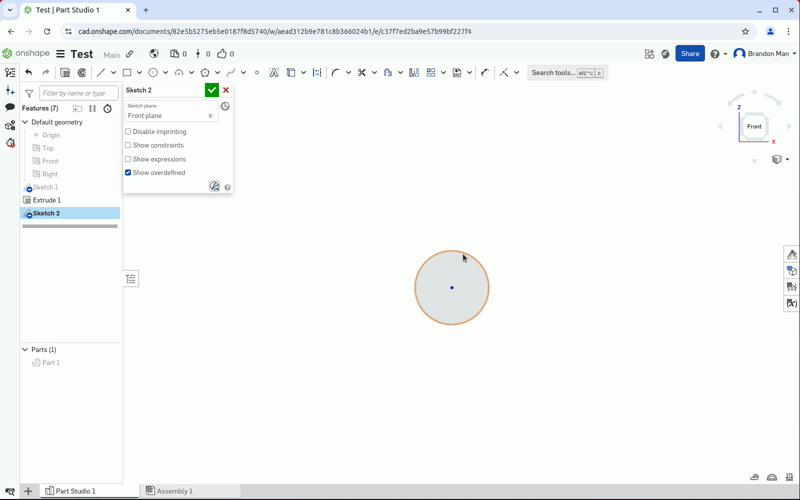
scroll(6)
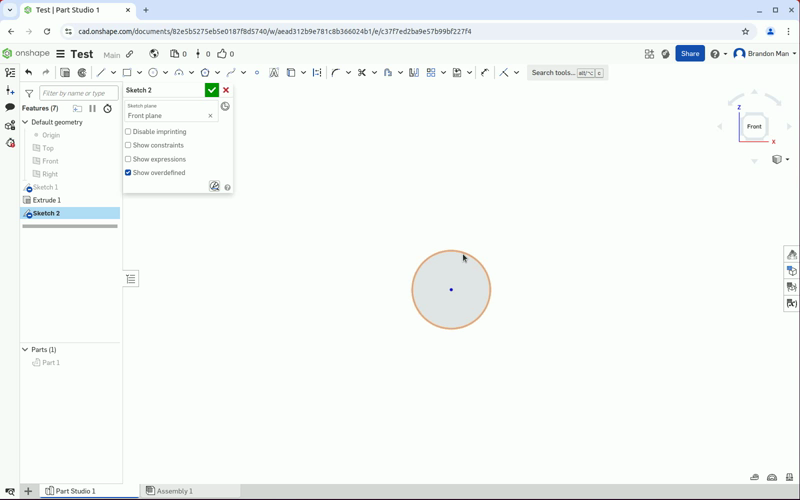
scroll(6)
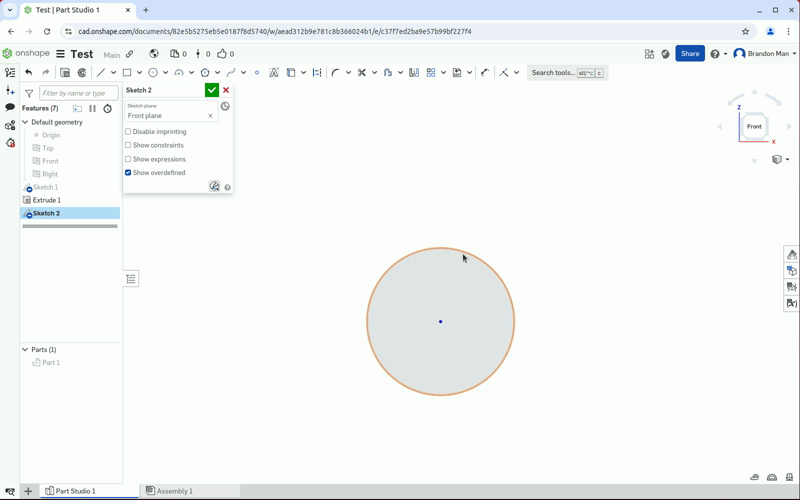
click(463, 253)
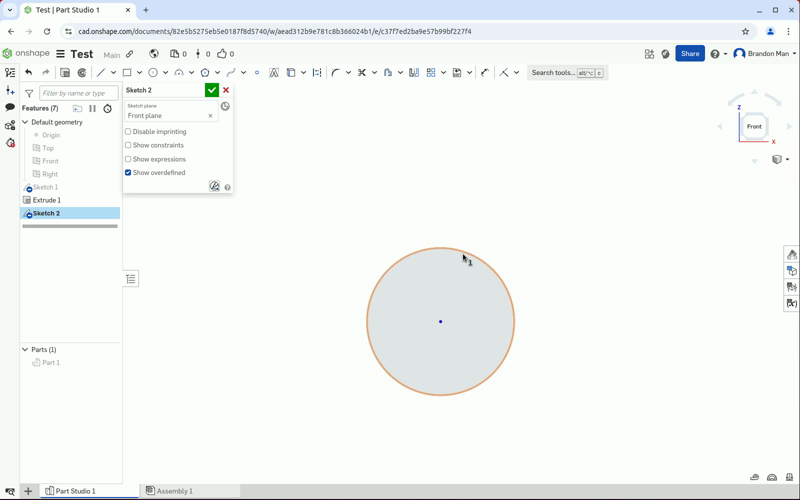
scroll(-6)
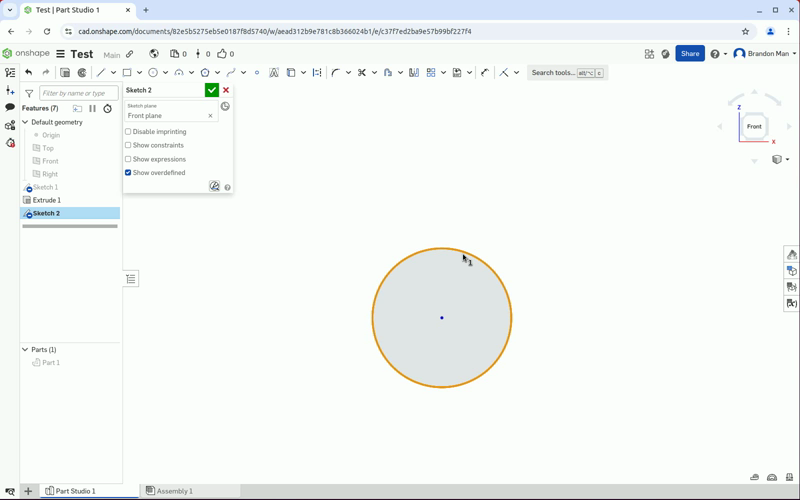
scroll(-6)
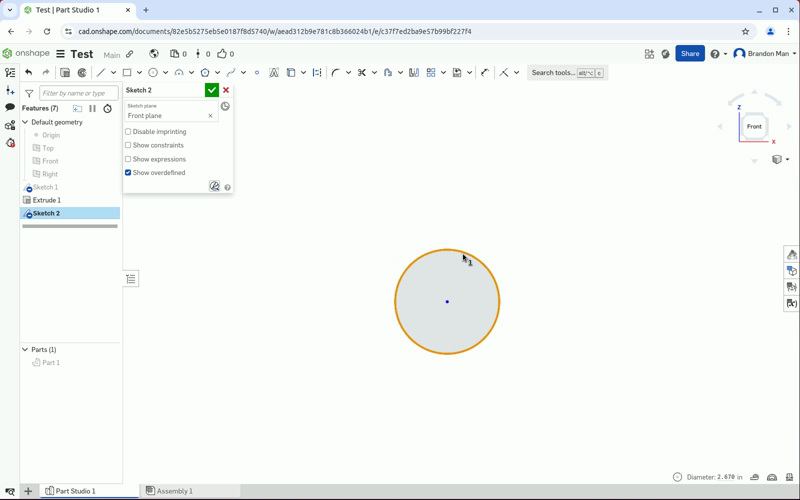
scroll(-6)
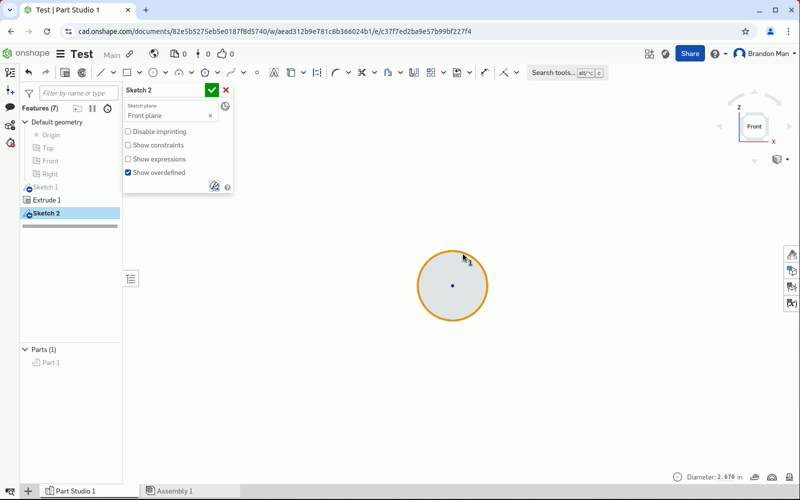
scroll(-6)
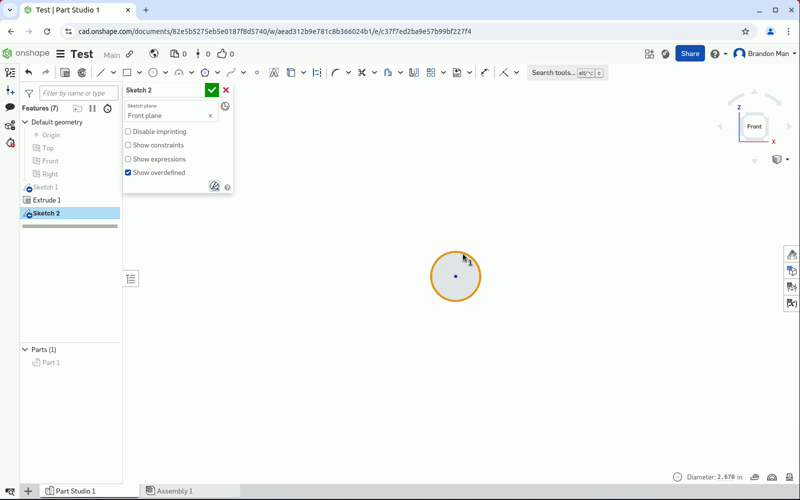
scroll(-6)
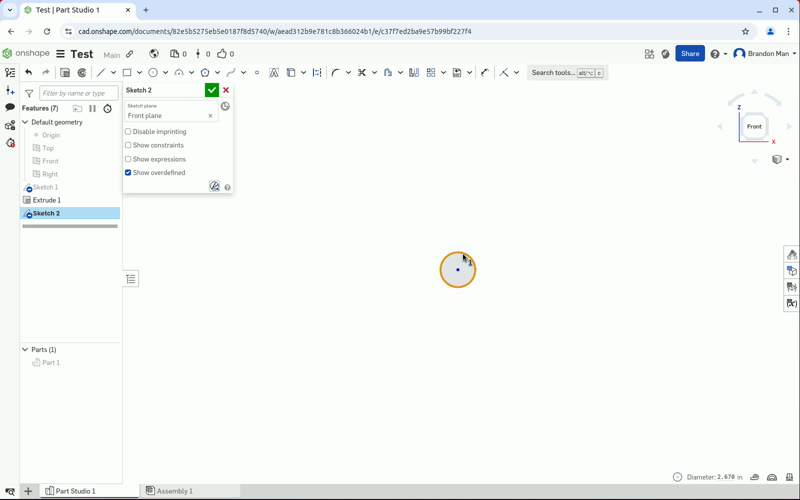
scroll(-6)
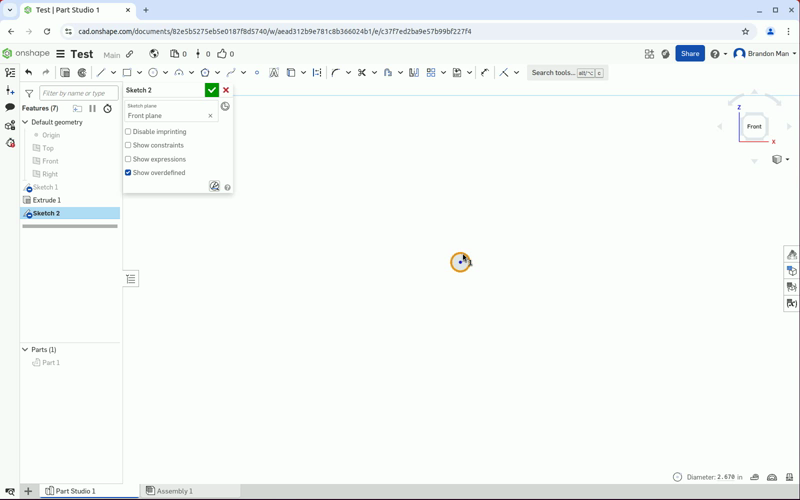
scroll(-6)
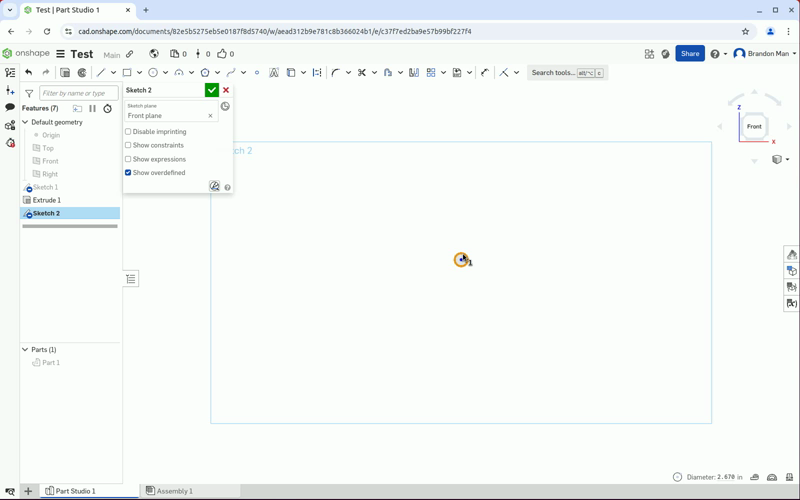
mouse_move(73, 352)
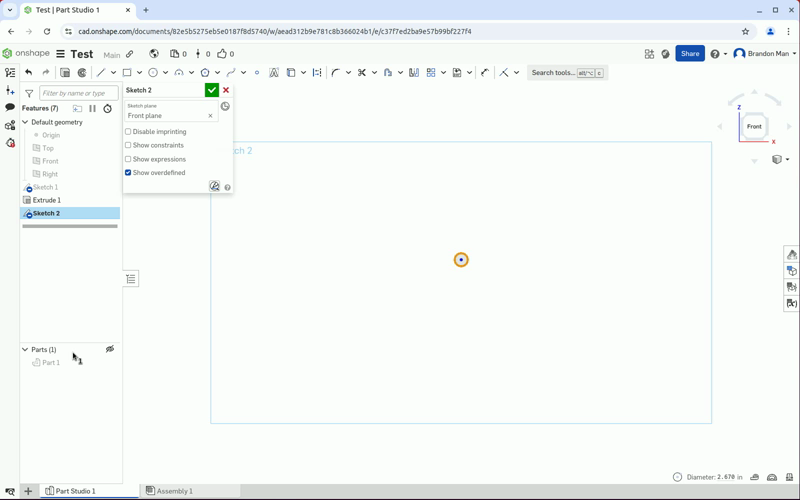
key(shift+y)
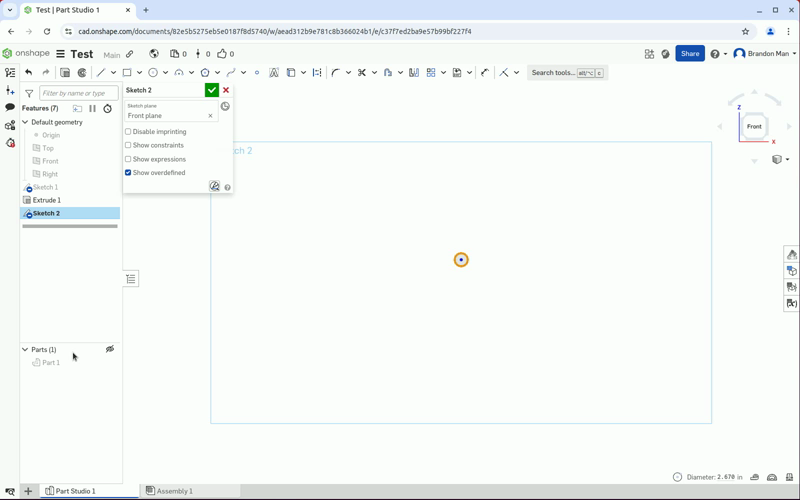
key(shift+e)
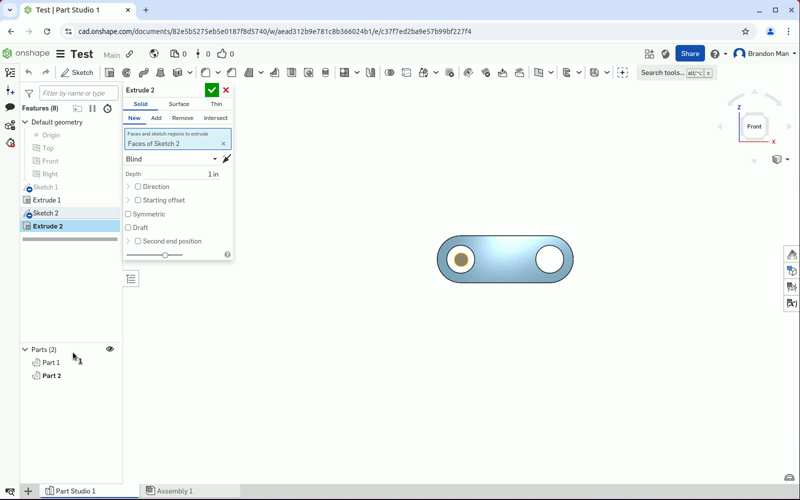
mouse_move(143, 106)
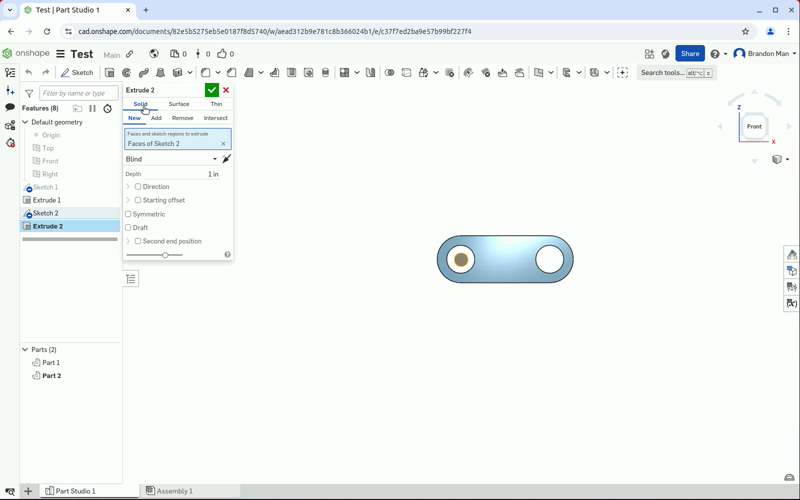
click(143, 106)
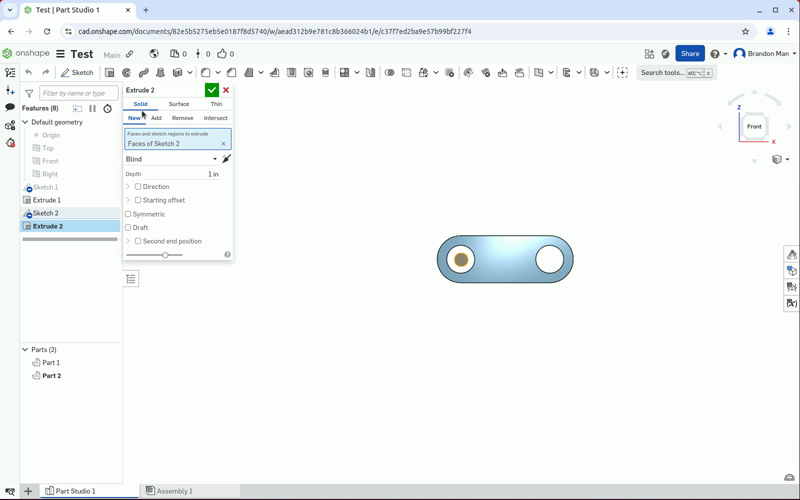
mouse_move(137, 120)
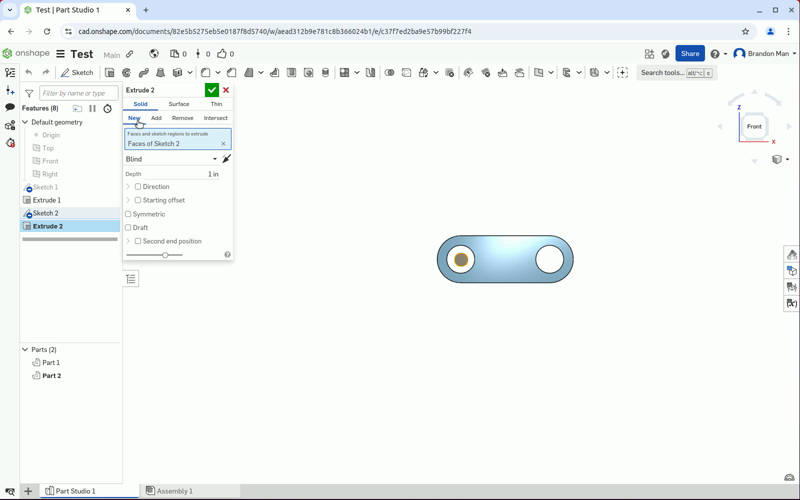
click(137, 120)
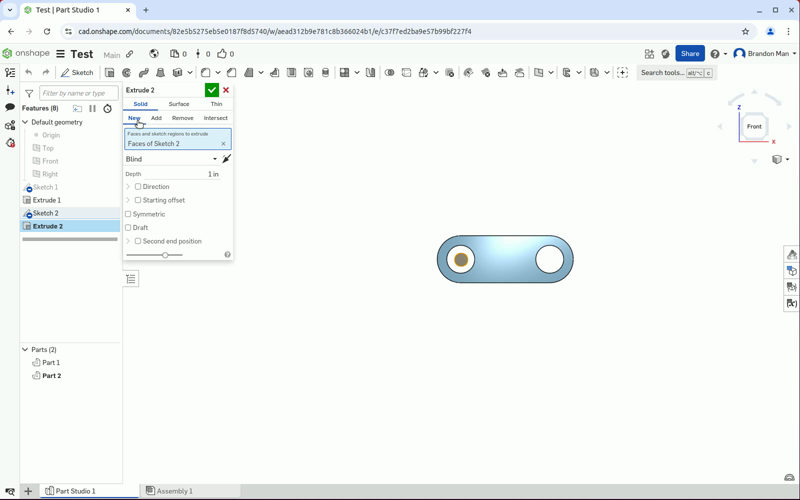
key(tab, 4)
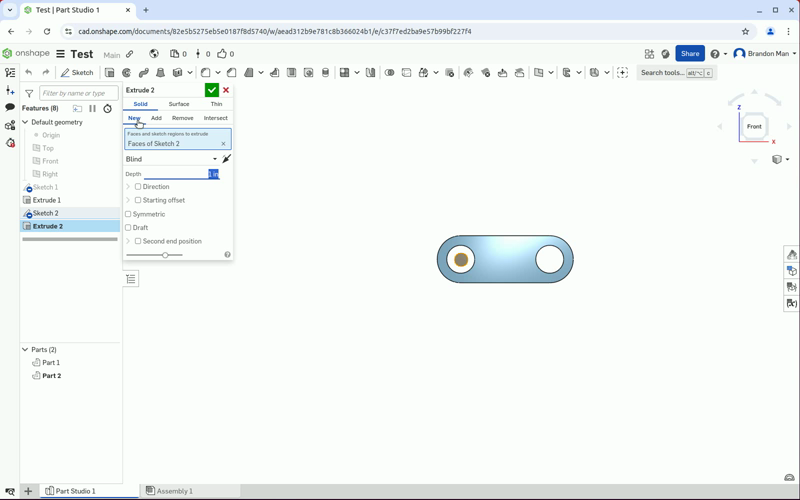
text(6.018)
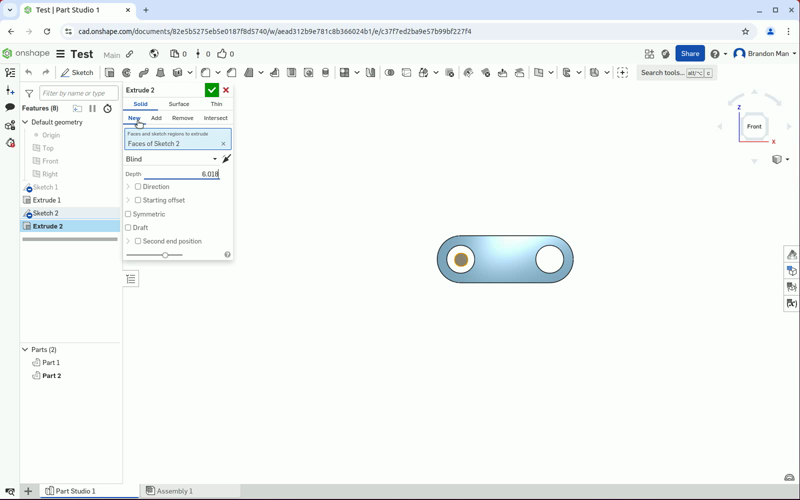
key(enter)
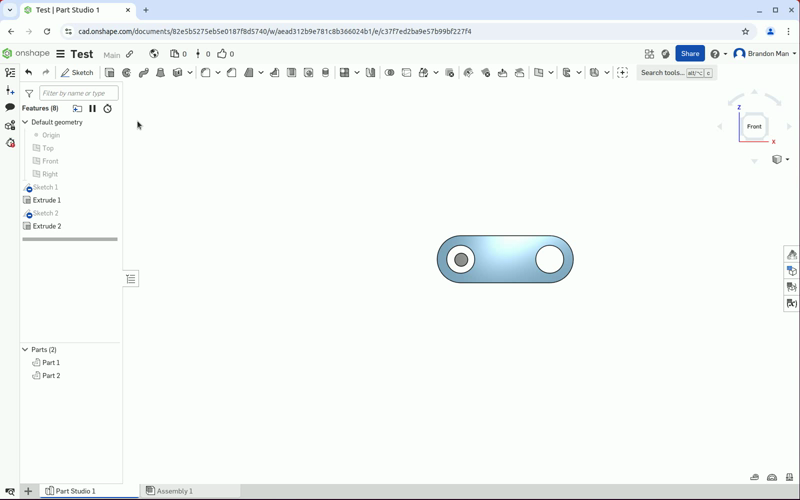
key(shift+h)
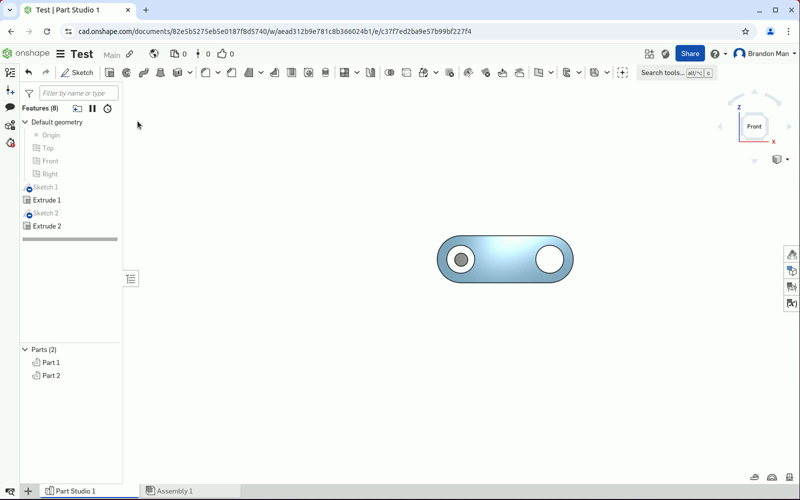
key(shift+h)
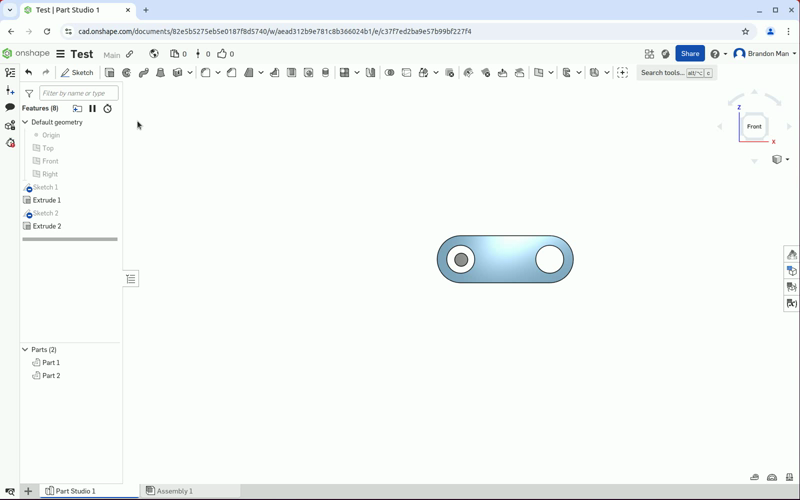
mouse_move(73, 189)
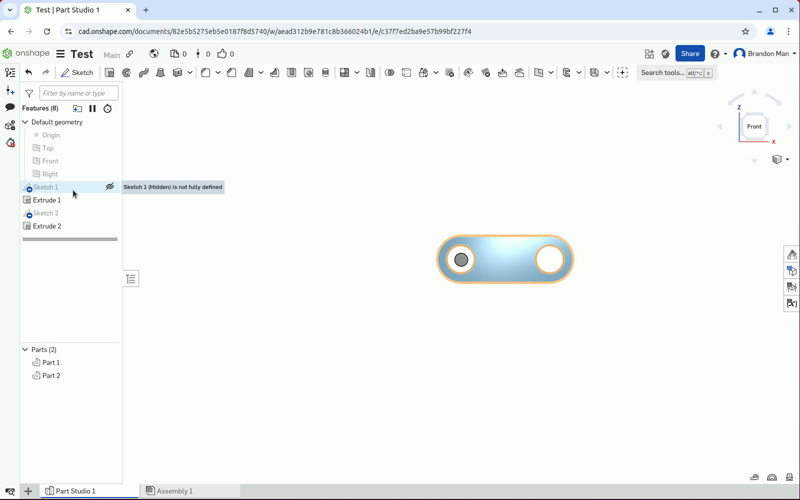
click(73, 189)
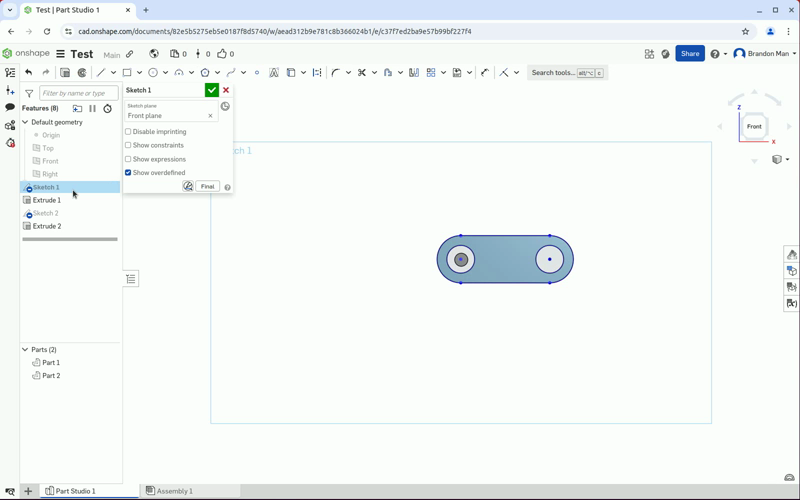
mouse_move(229, 92)
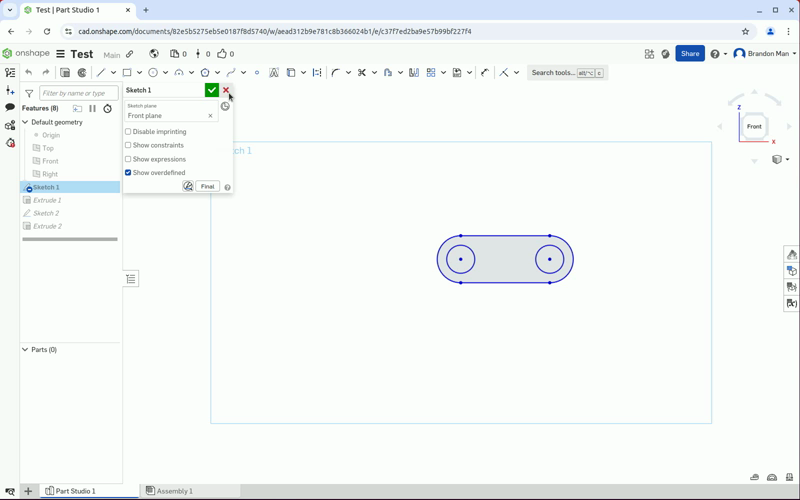
click(229, 92)
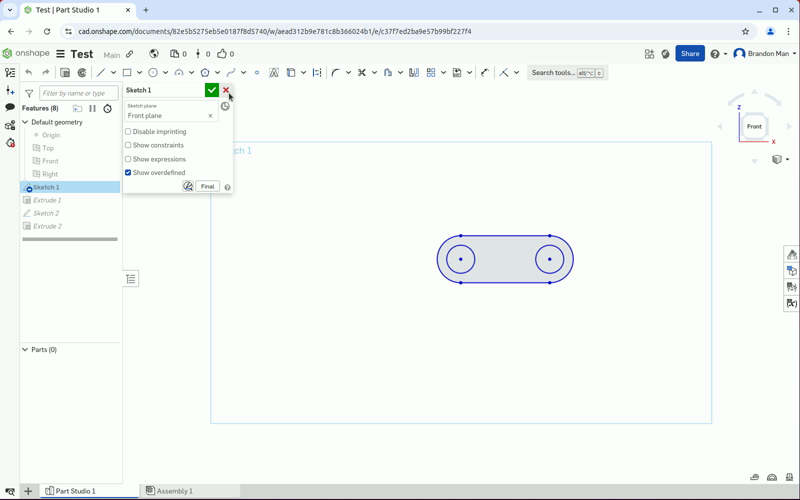
key(shift+s)
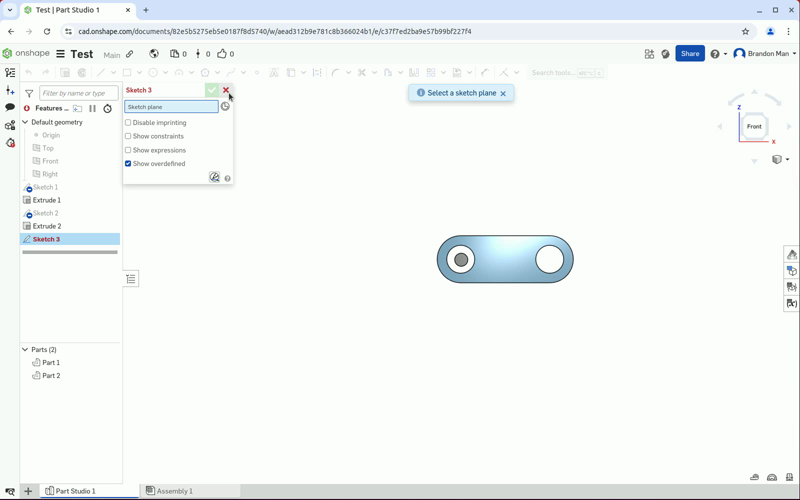
mouse_move(73, 163)
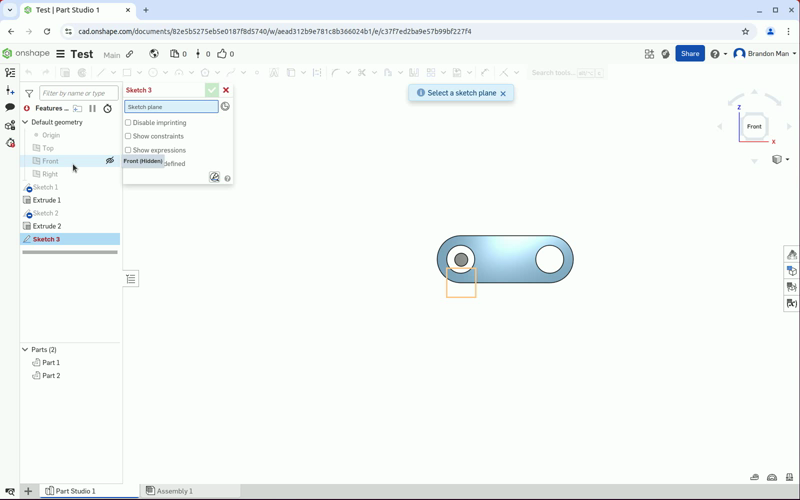
click(73, 163)
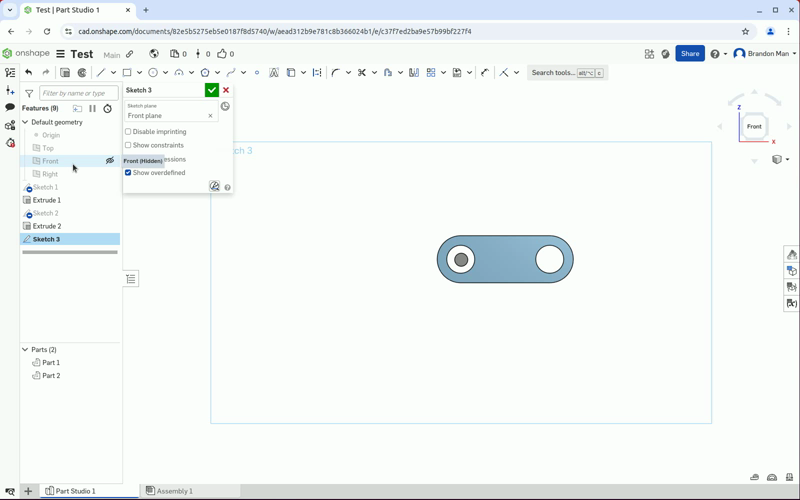
mouse_move(73, 352)
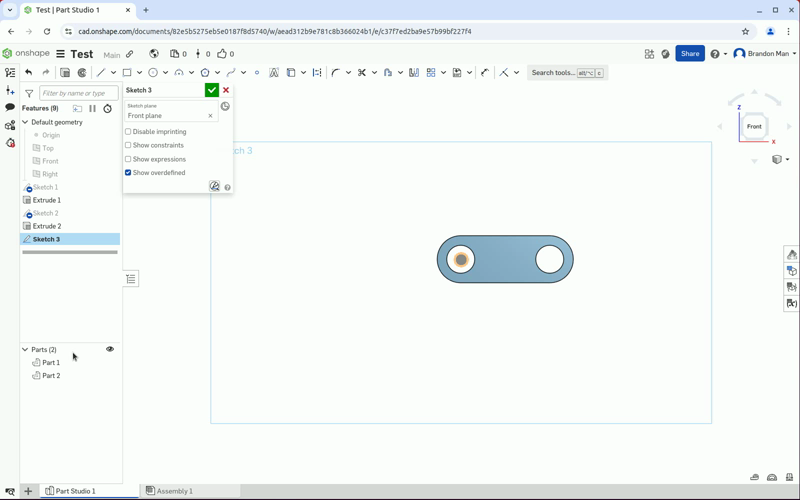
key(y)
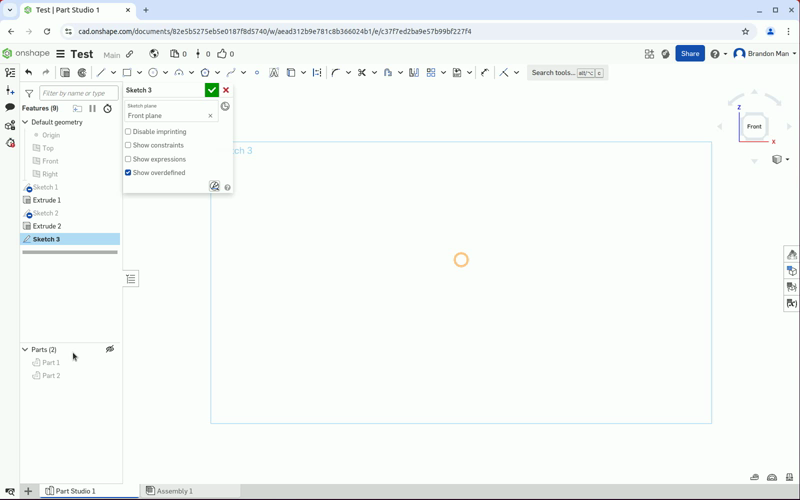
key(c)
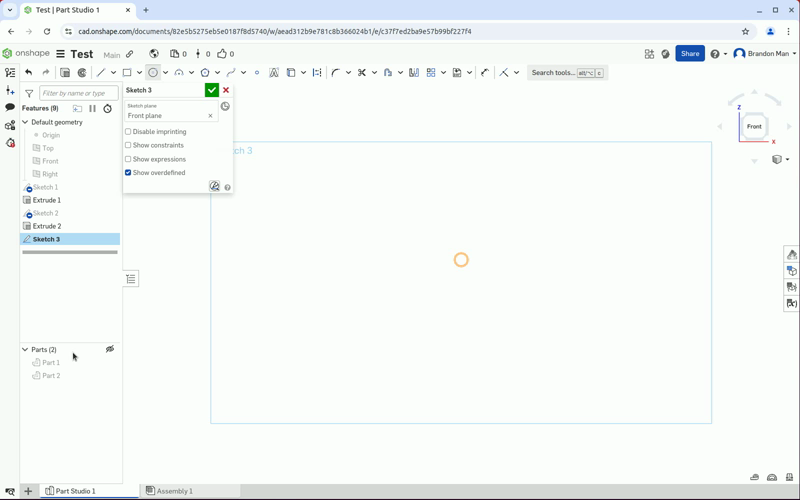
key_down(shift)
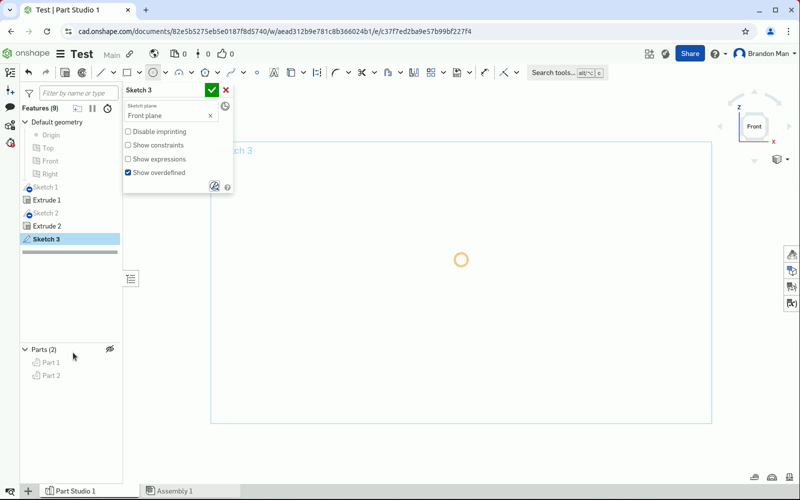
mouse_move(550, 259)
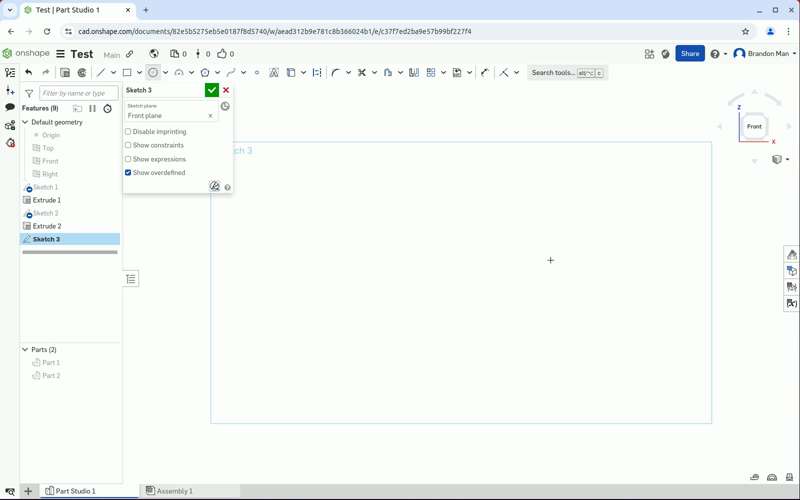
click(550, 259)
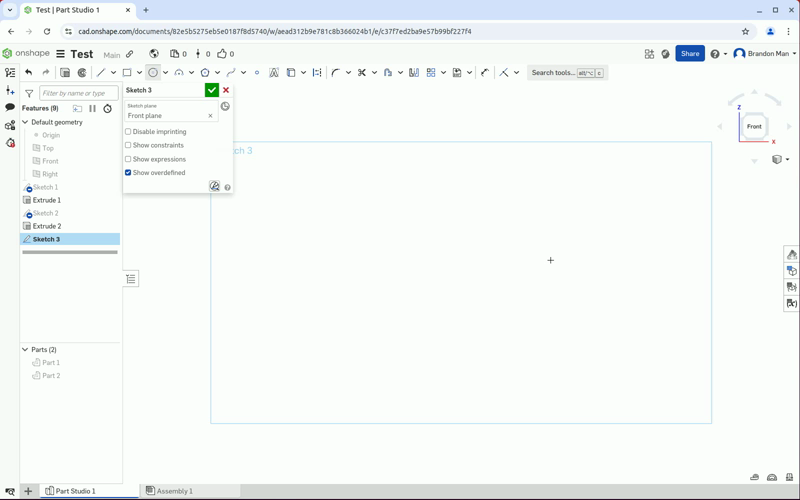
key_up(shift)
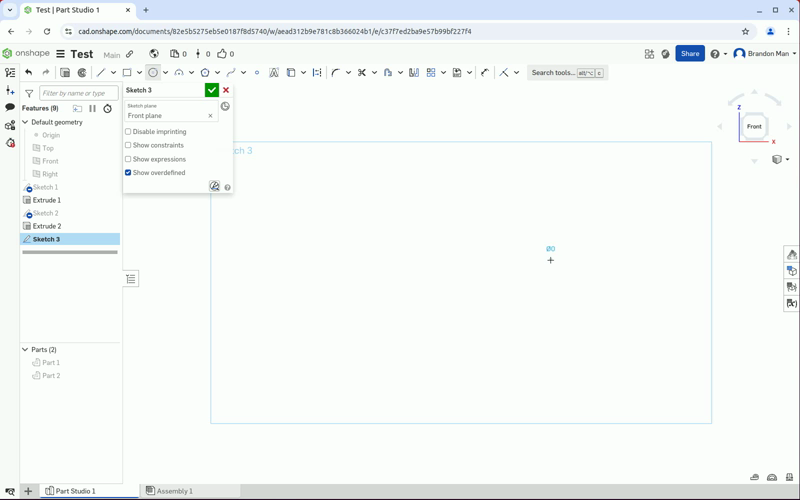
mouse_move(556, 259)
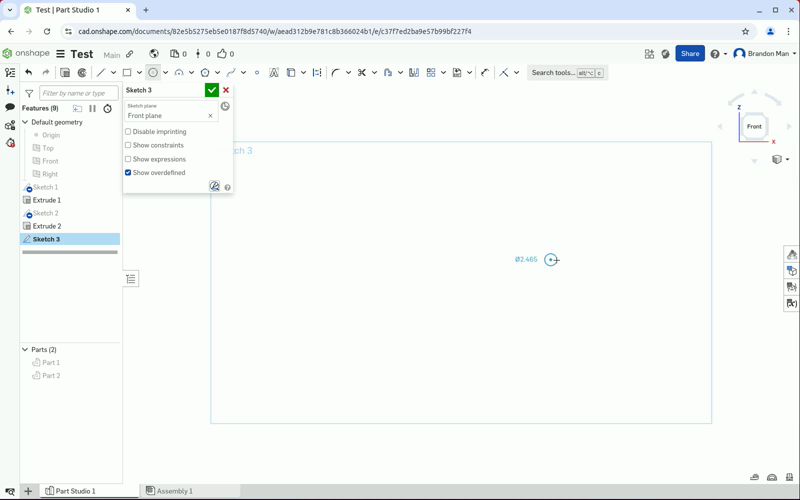
click(556, 259)
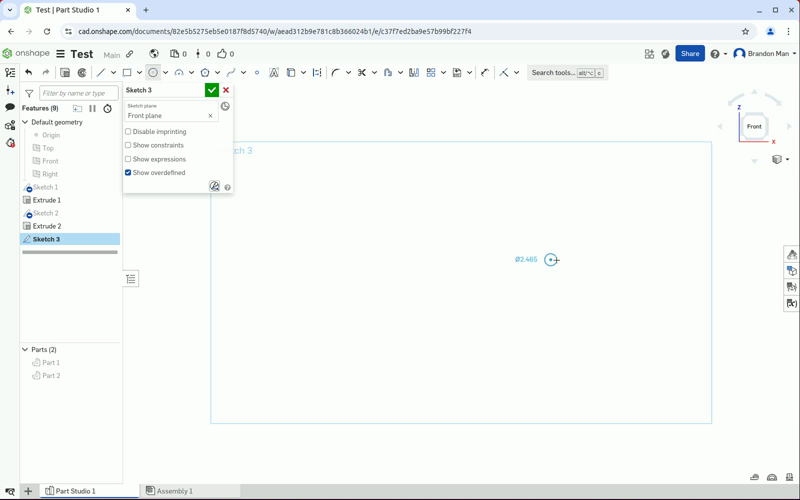
key(esc)
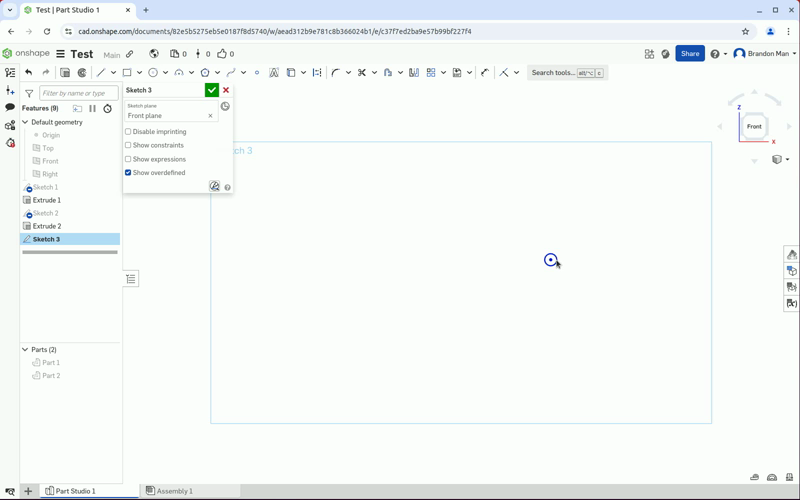
mouse_move(549, 262)
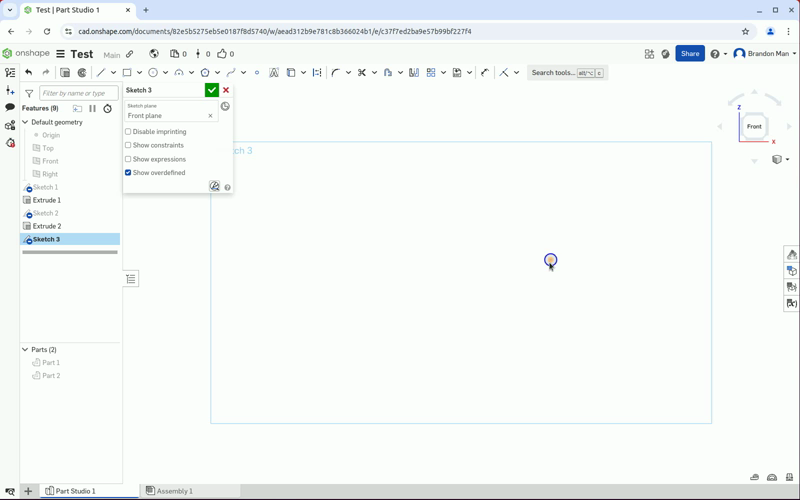
scroll(6)
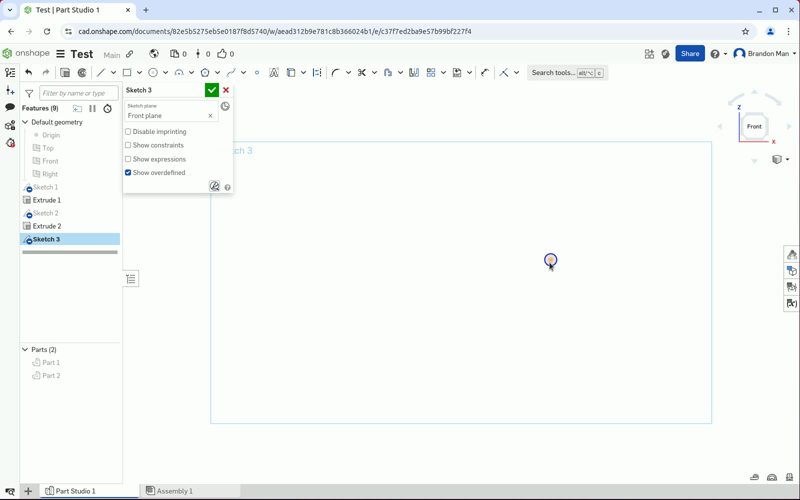
scroll(6)
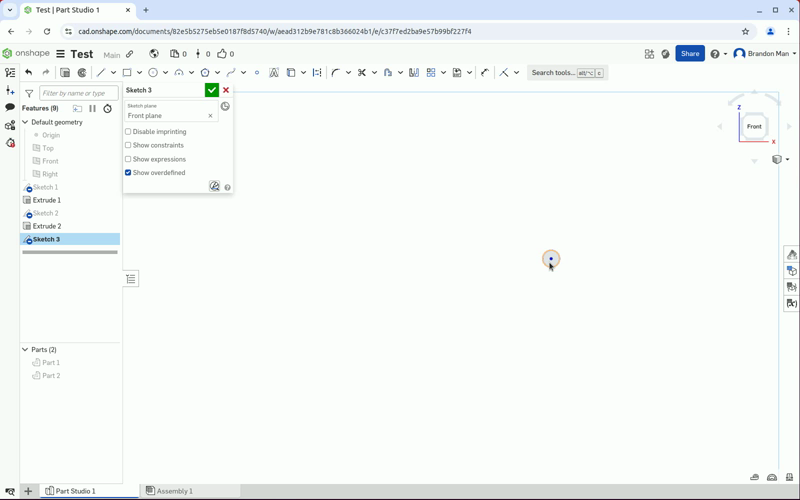
scroll(6)
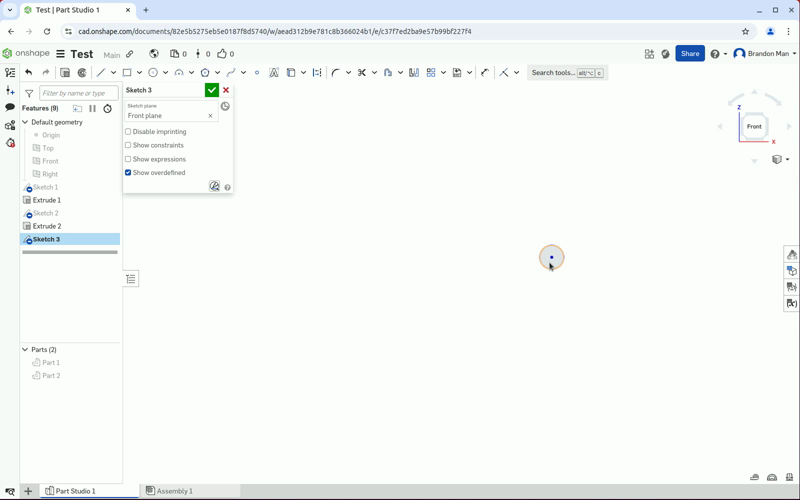
scroll(6)
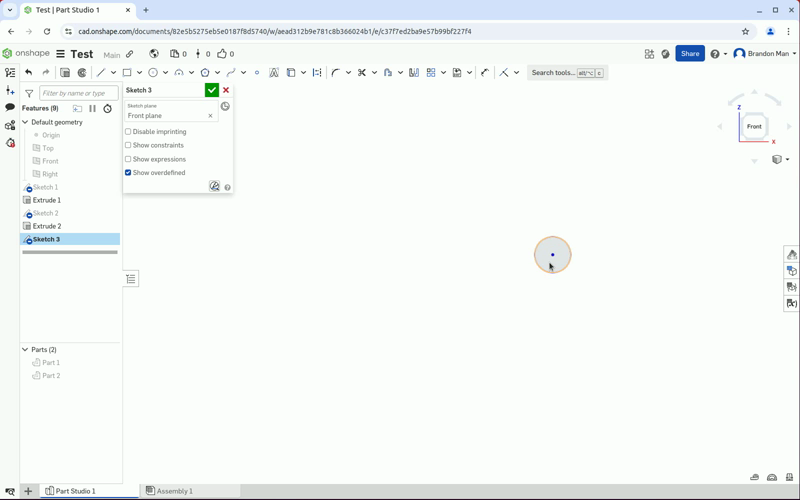
scroll(6)
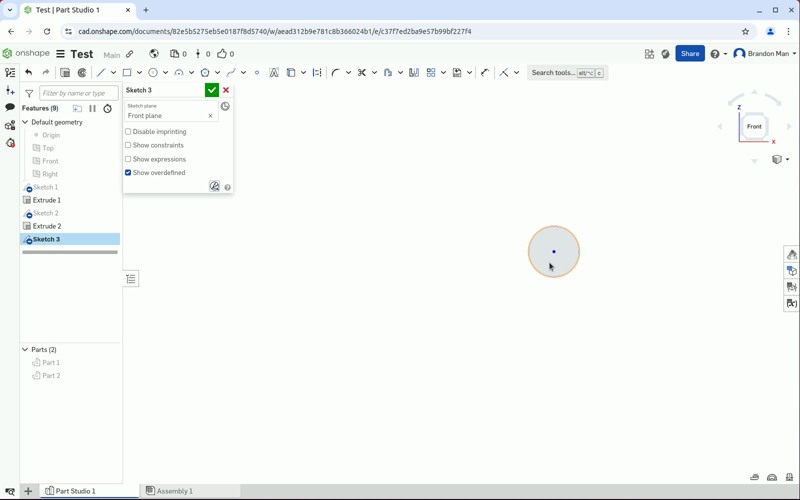
scroll(6)
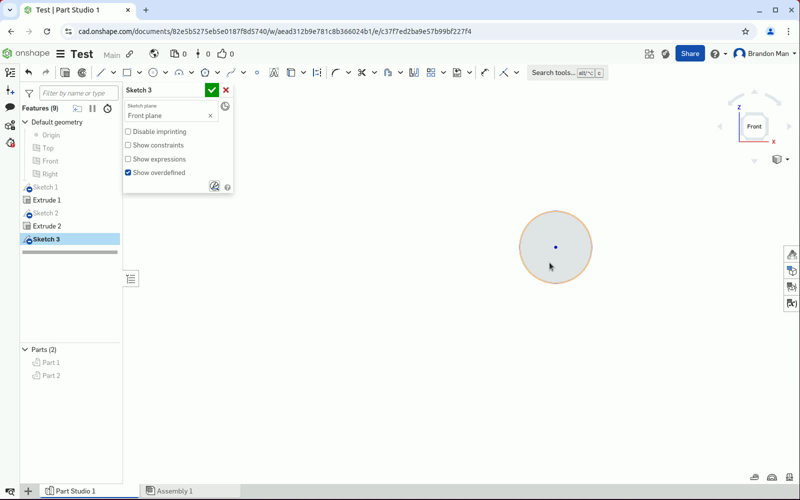
scroll(6)
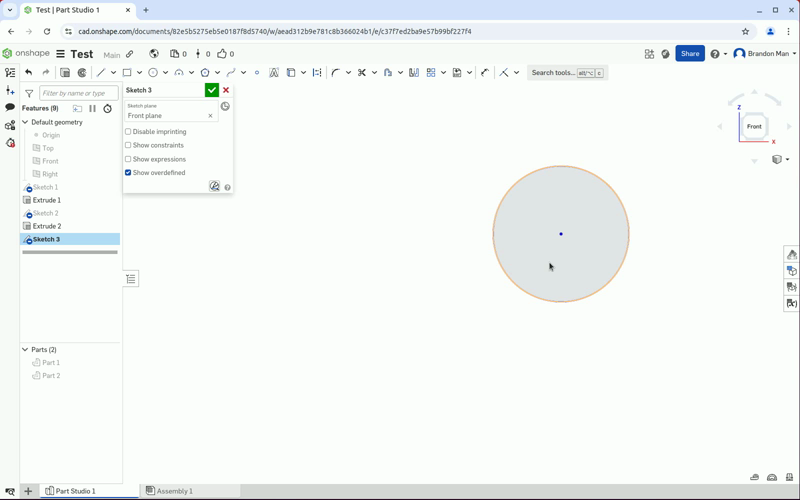
click(549, 262)
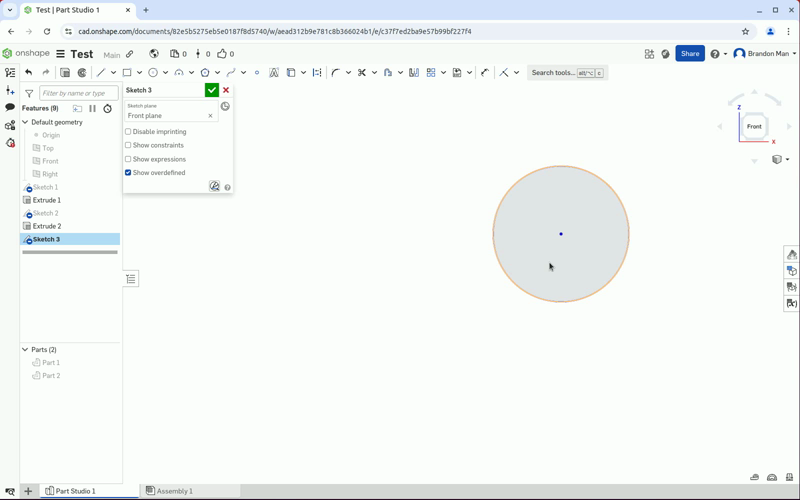
scroll(-6)
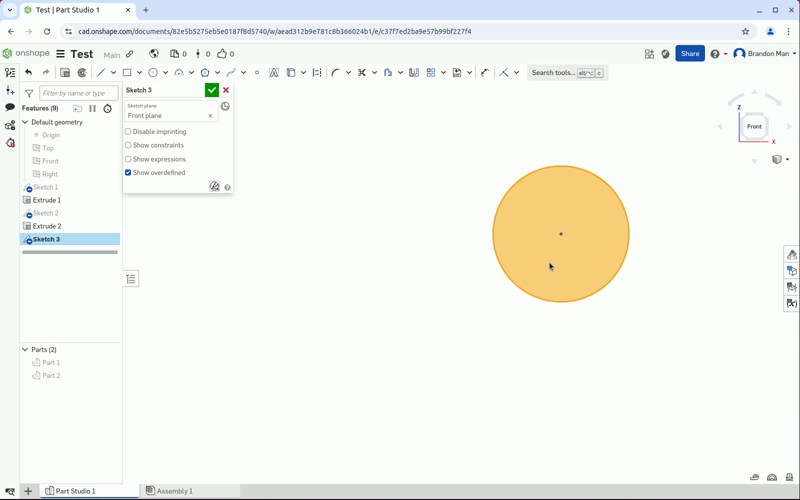
scroll(-6)
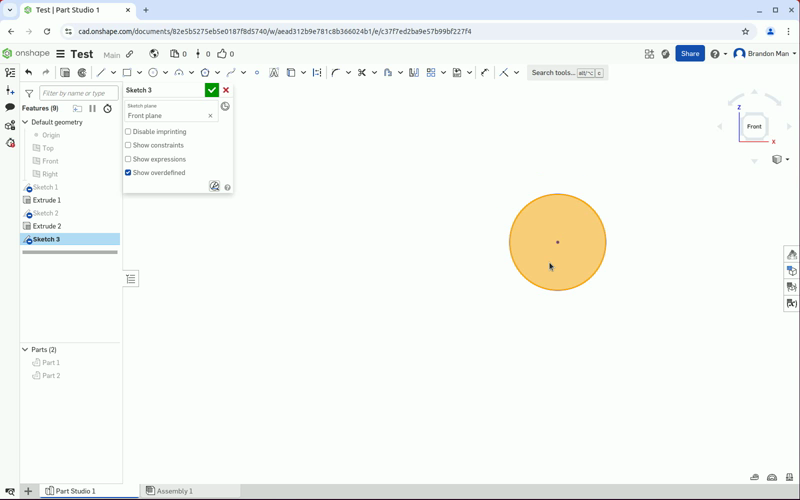
scroll(-6)
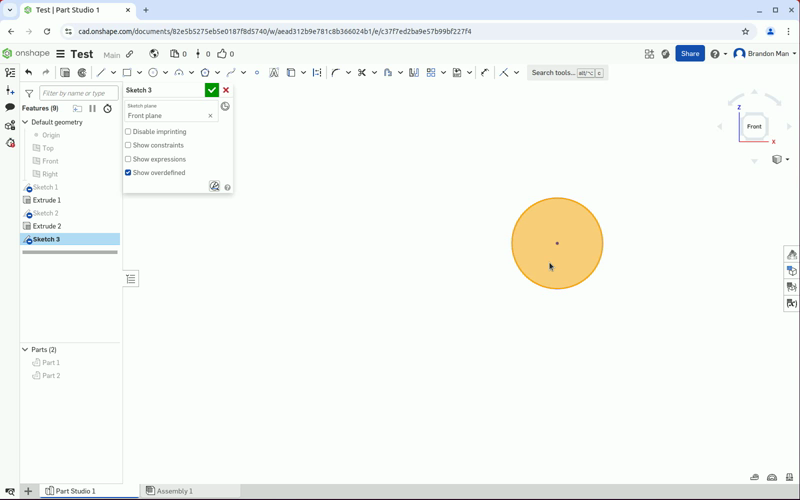
scroll(-6)
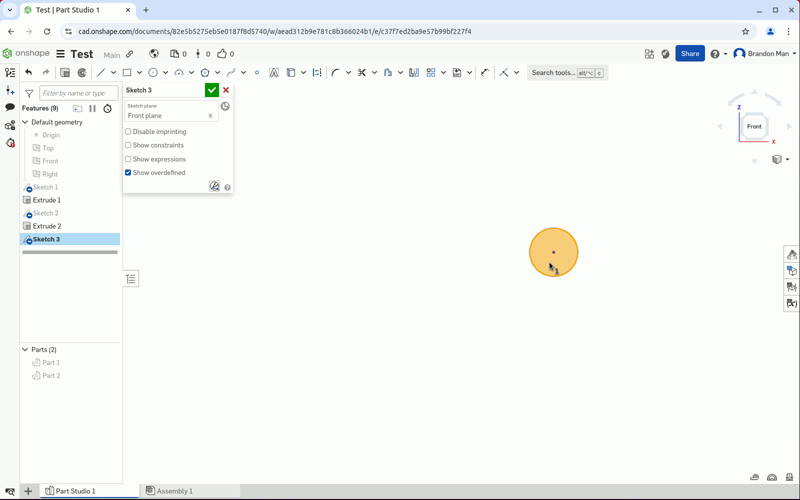
scroll(-6)
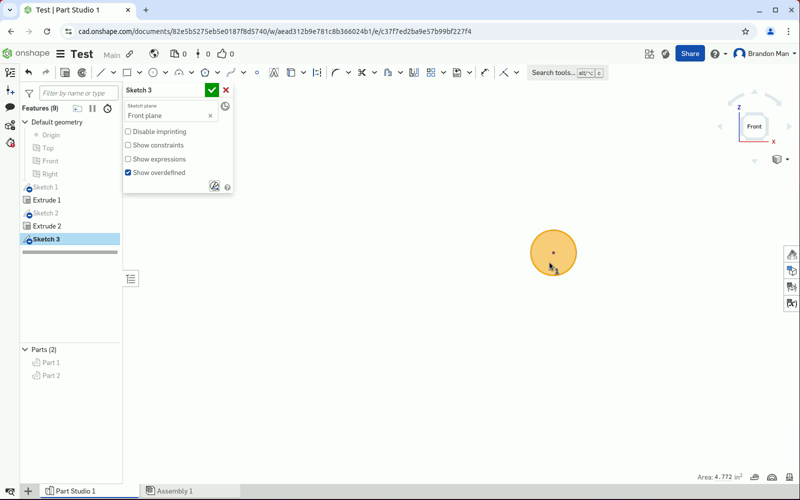
scroll(-6)
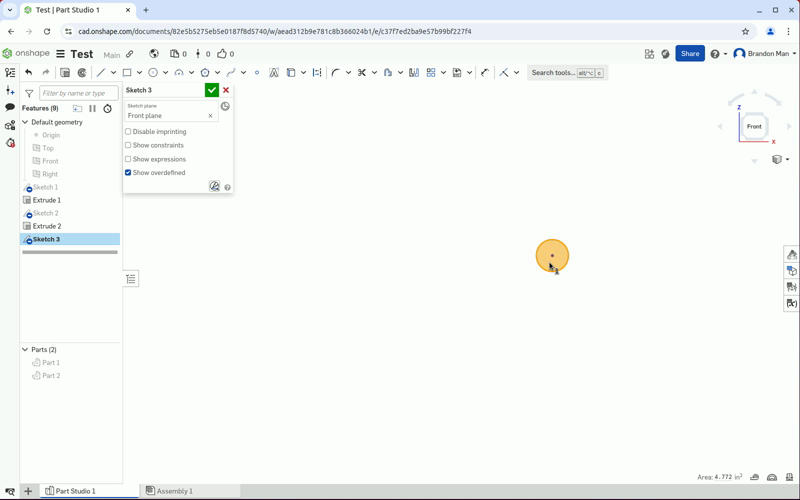
scroll(-6)
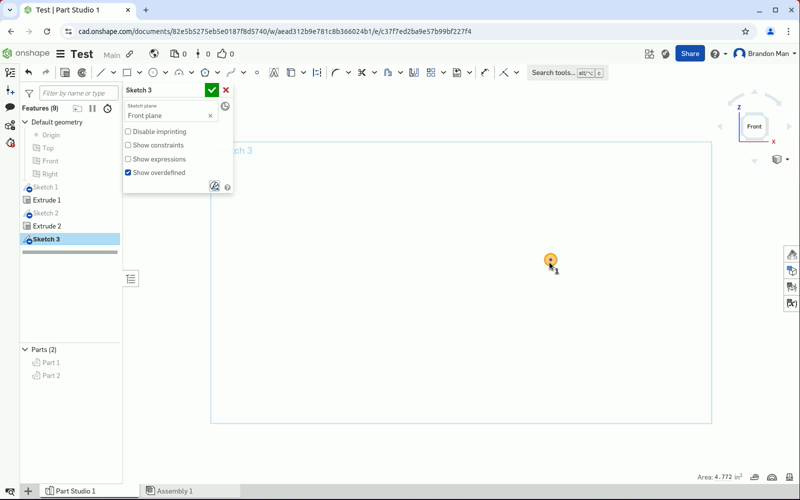
mouse_move(73, 352)
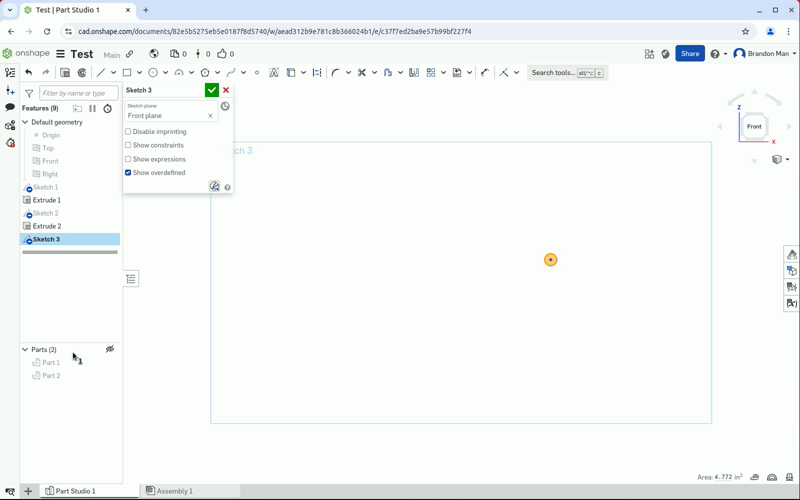
key(shift+y)
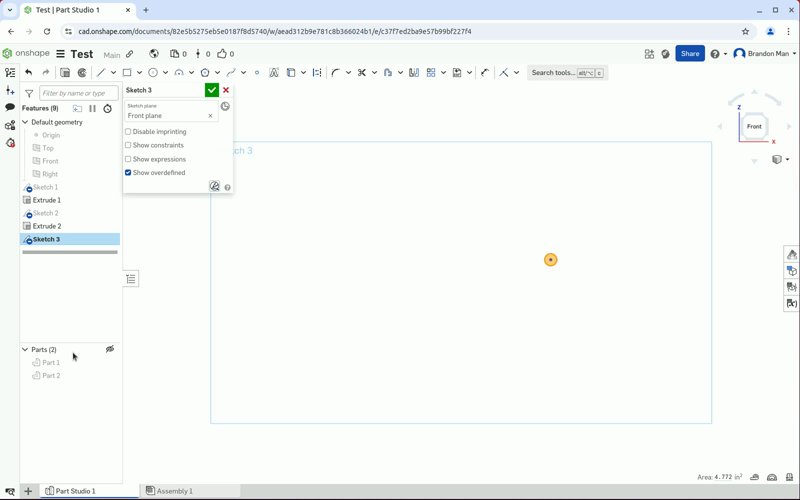
key(shift+e)
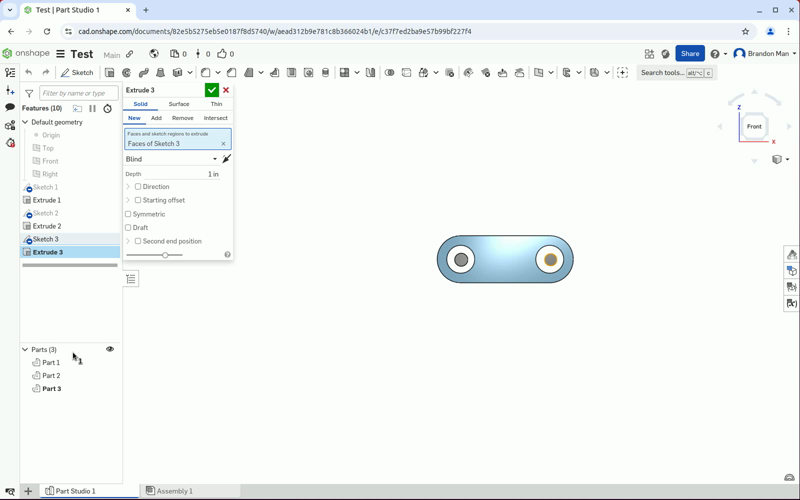
mouse_move(143, 106)
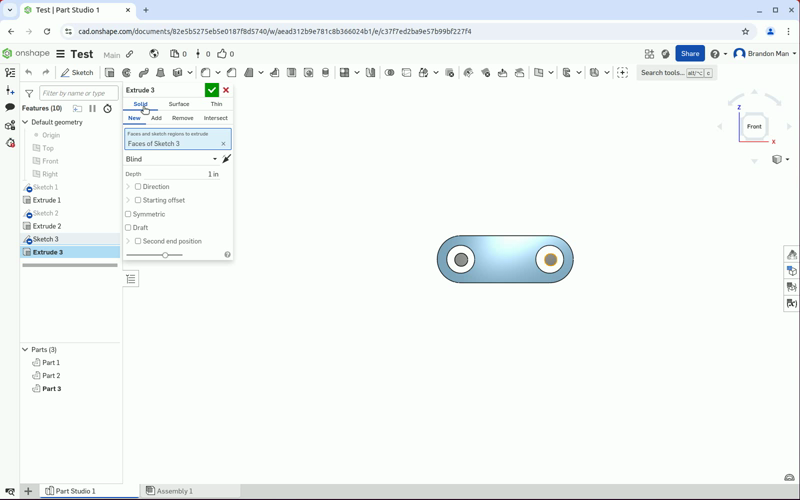
click(143, 106)
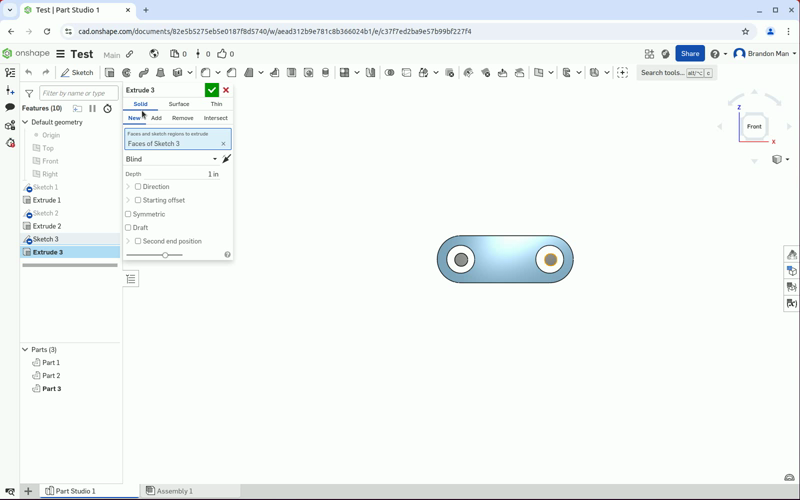
mouse_move(137, 120)
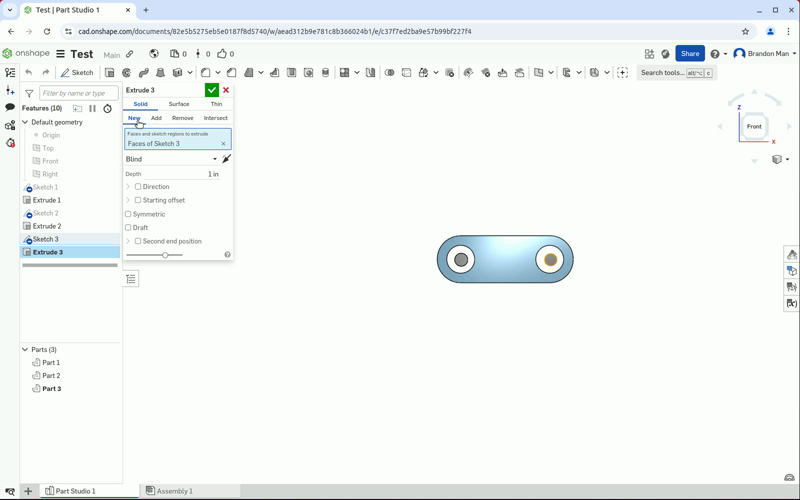
click(137, 120)
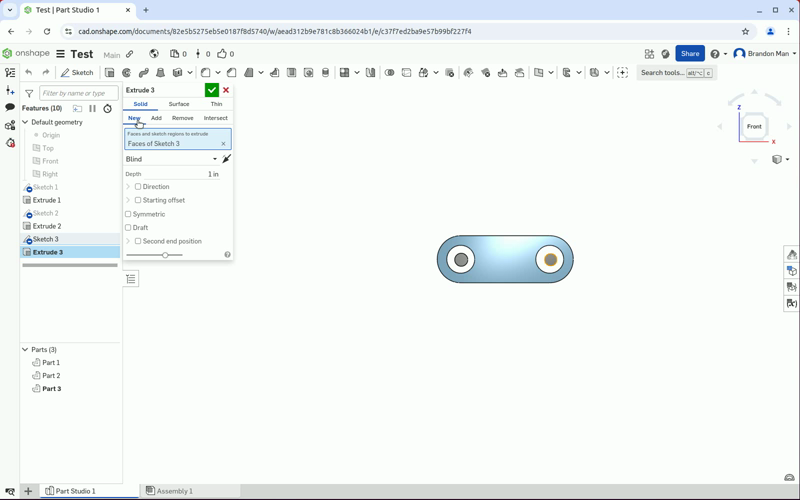
key(tab, 4)
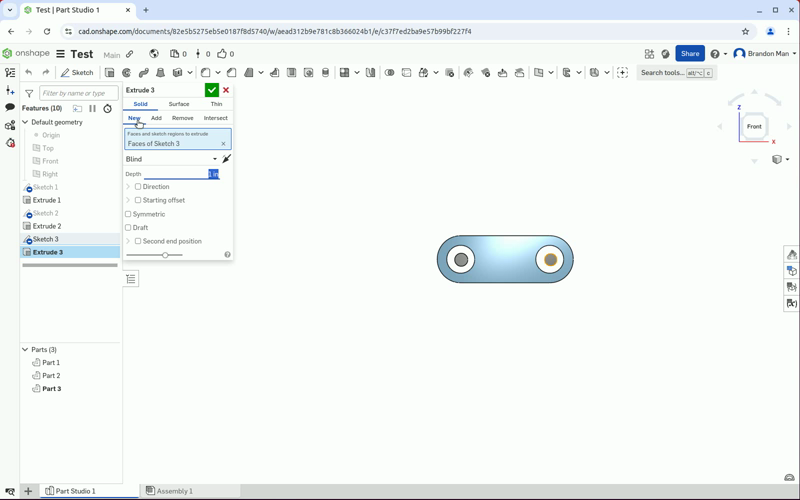
text(6.018)
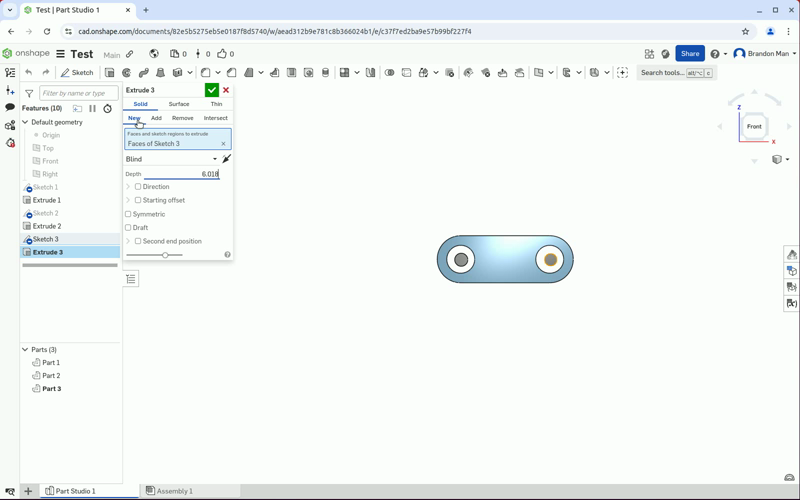
key(enter)
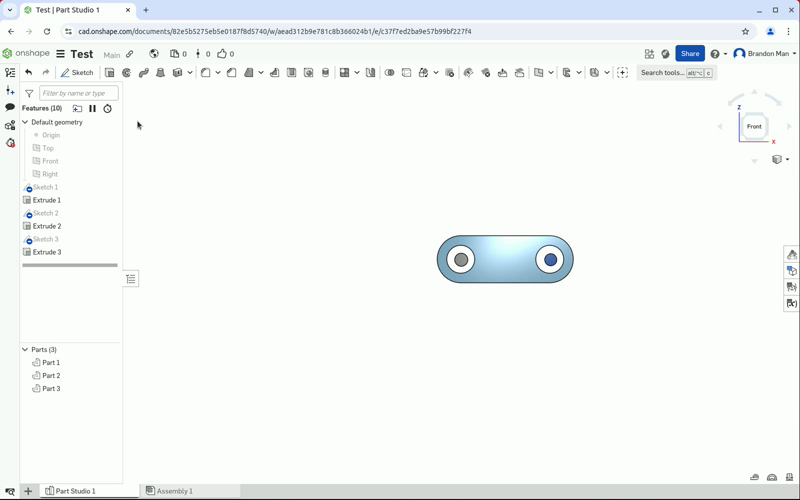
key(shift+h)
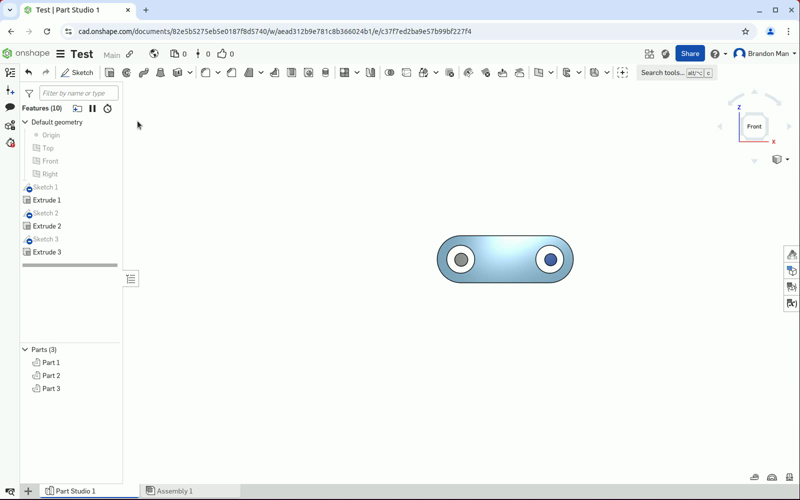
key(shift+h)
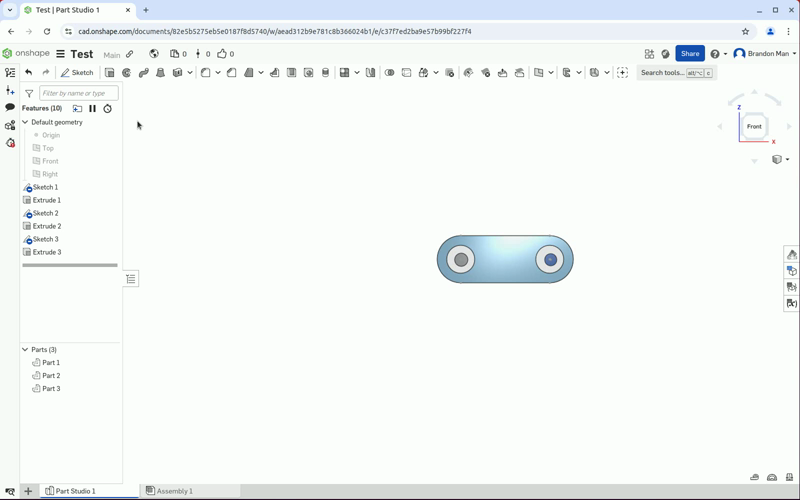
key(shift+7)
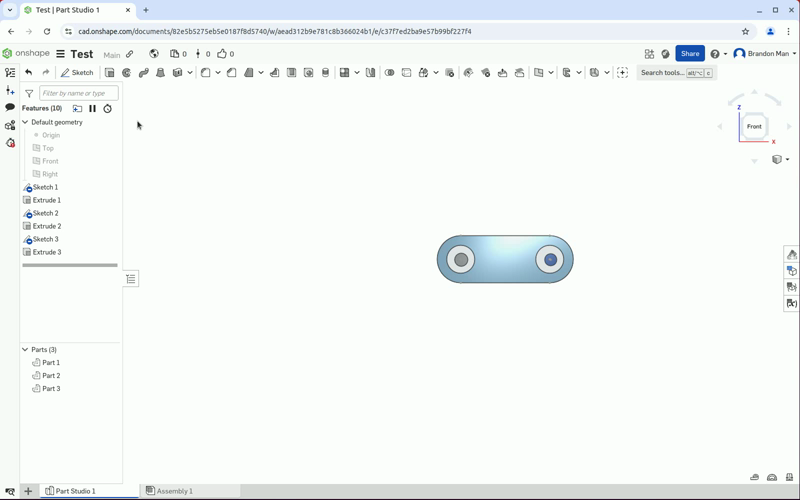
key(left, 2)
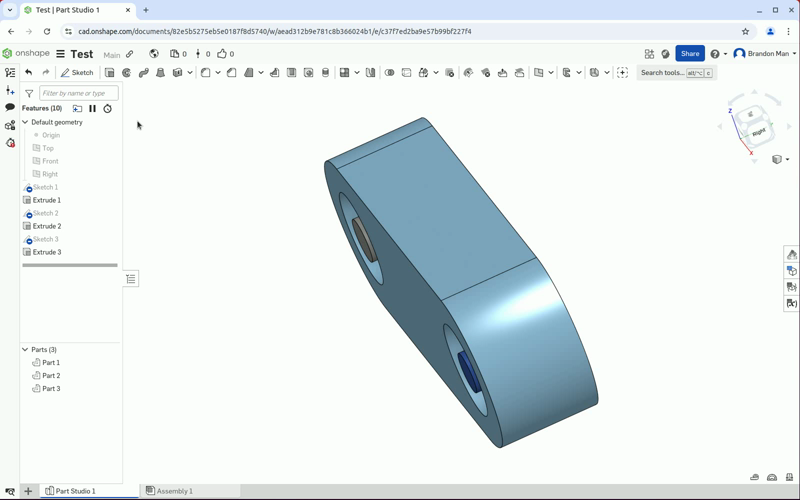
key(down, 2)
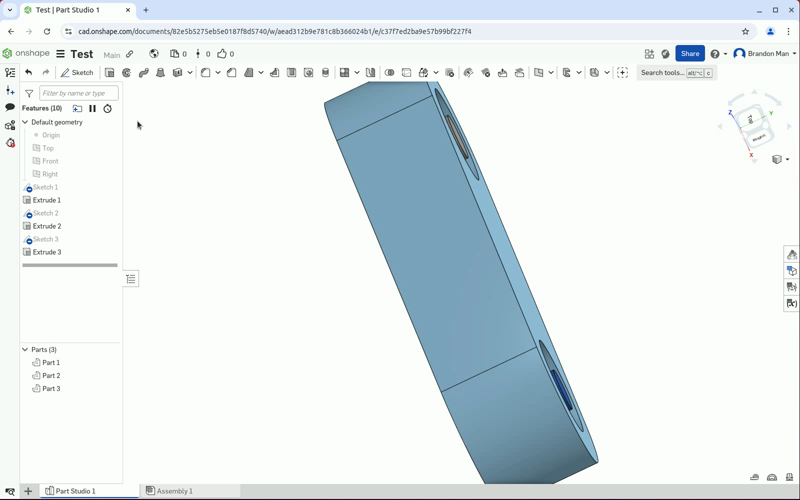
key(up, 2)
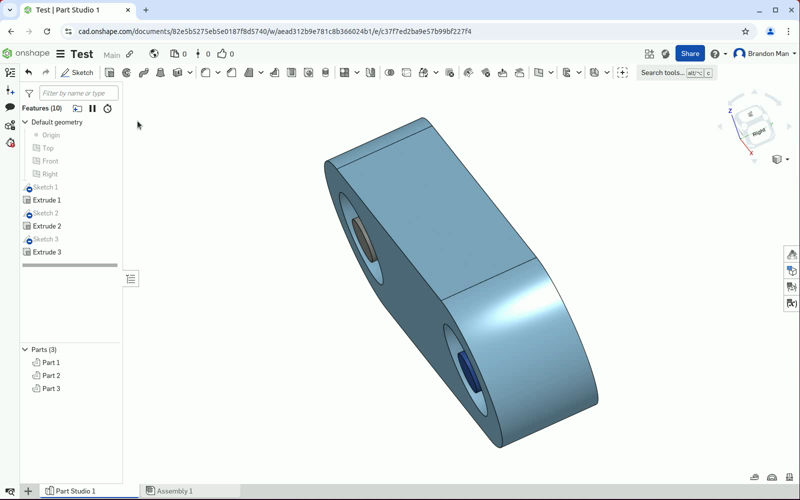
key(right, 2)
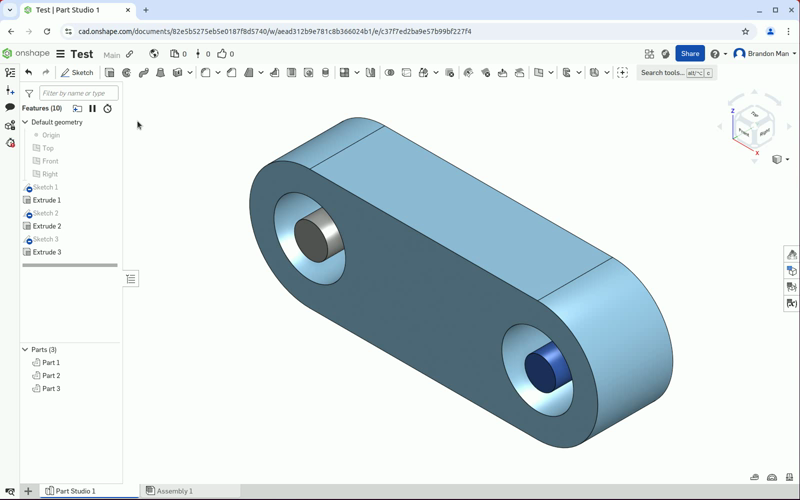
mouse_move(73, 189)
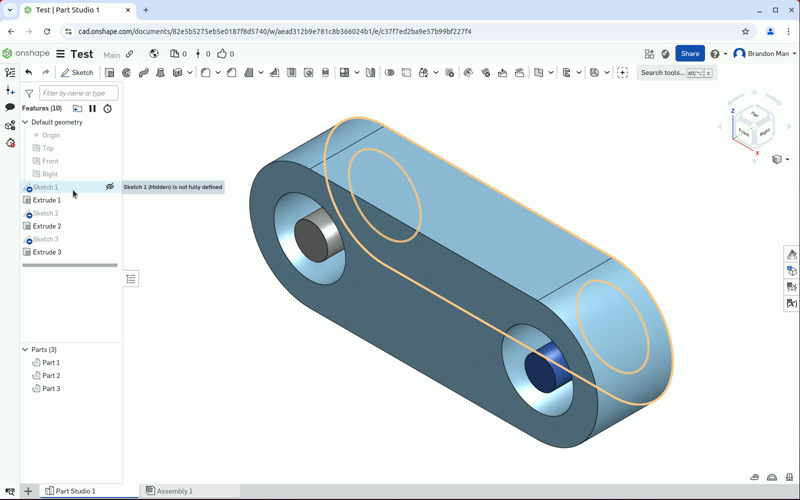
click(73, 189)